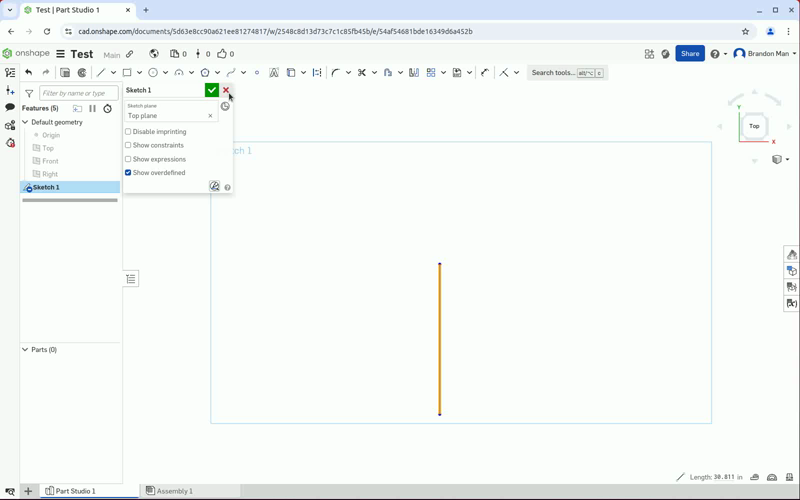
key(shift+h)
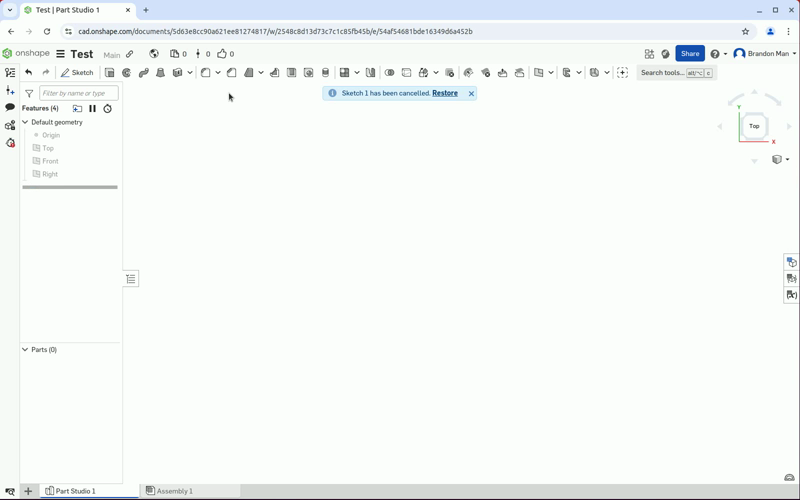
mouse_move(73, 352)
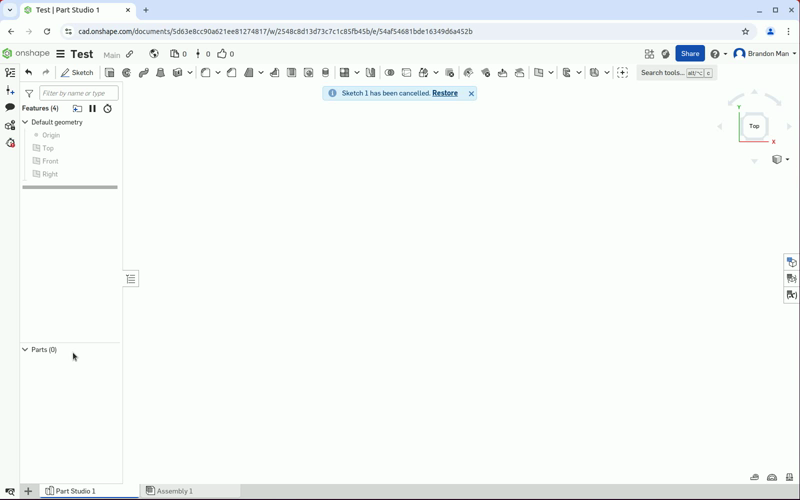
key(y)
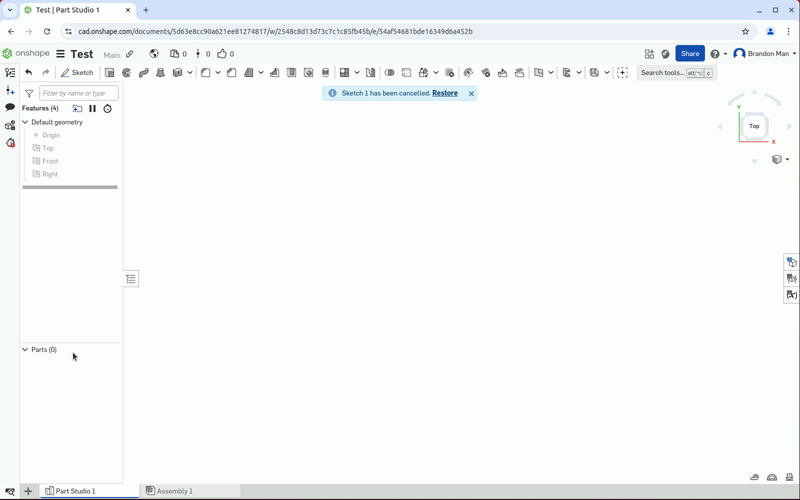
key(shift+p)
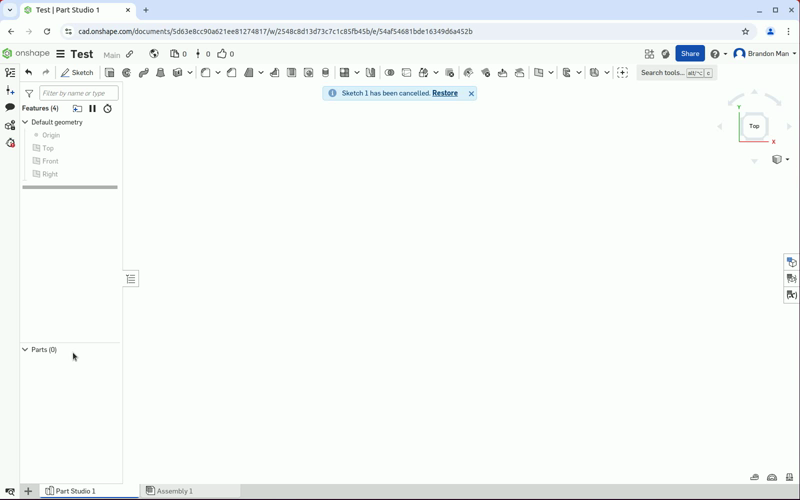
key(space)
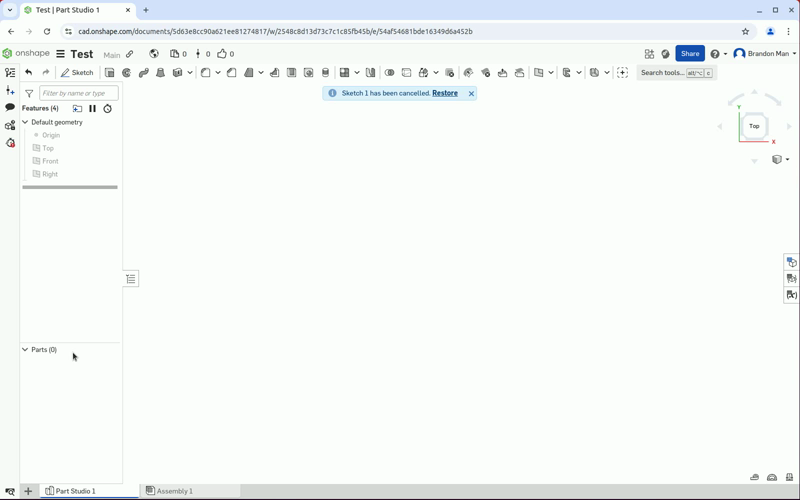
key_down(shift)
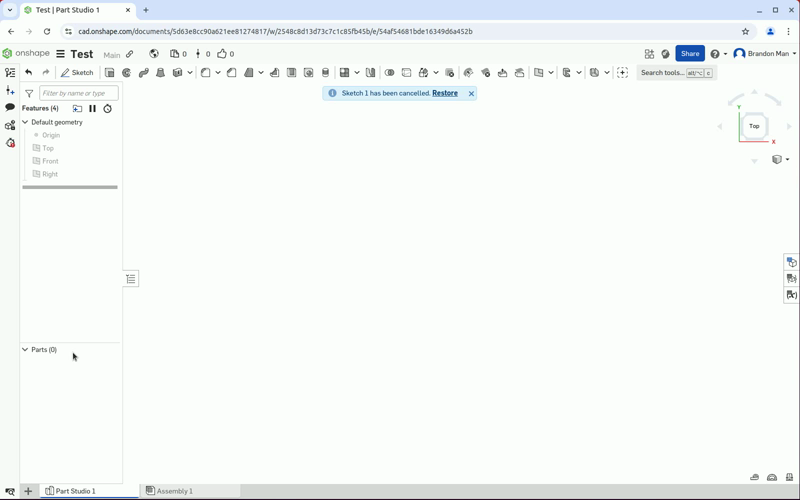
key(up)
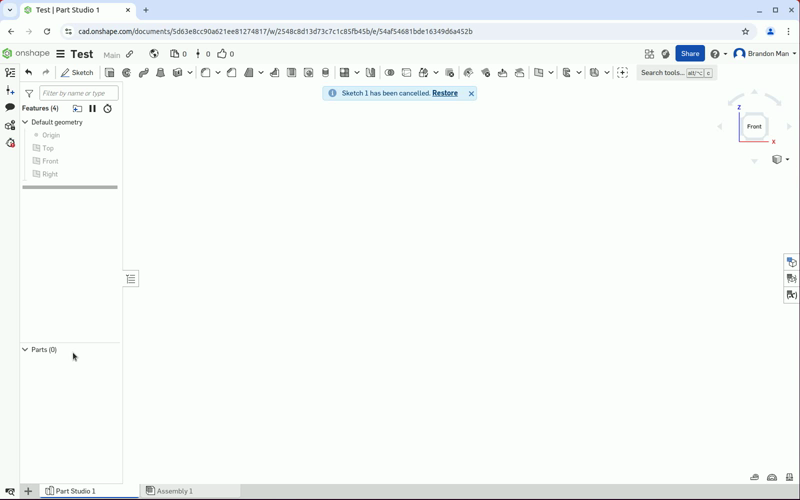
key_up(shift)
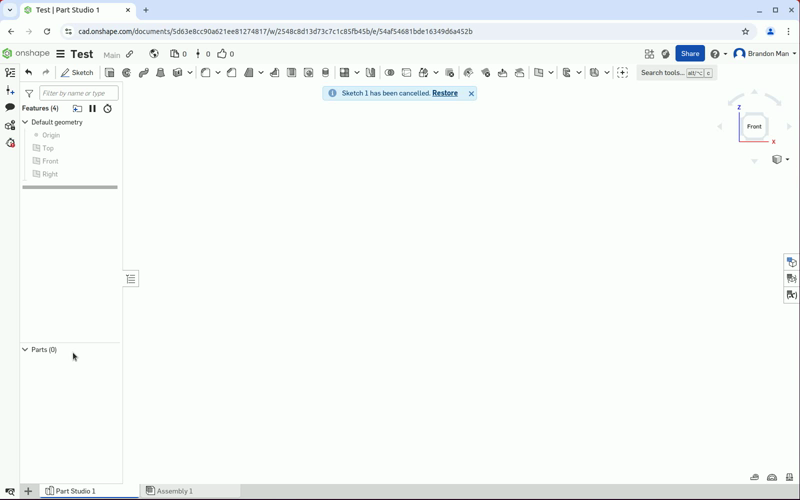
mouse_move(73, 352)
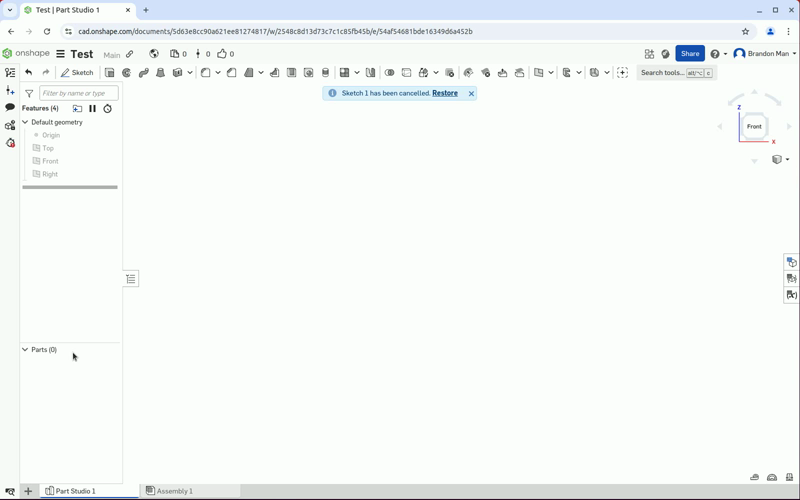
key(shift+y)
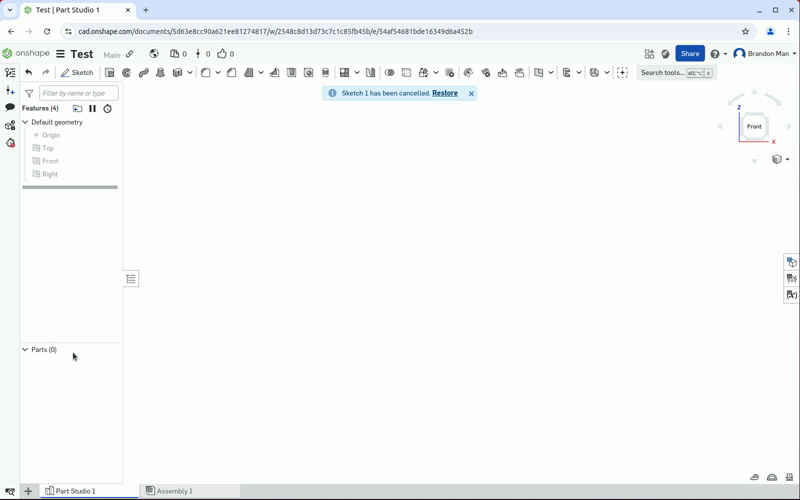
key(shift+s)
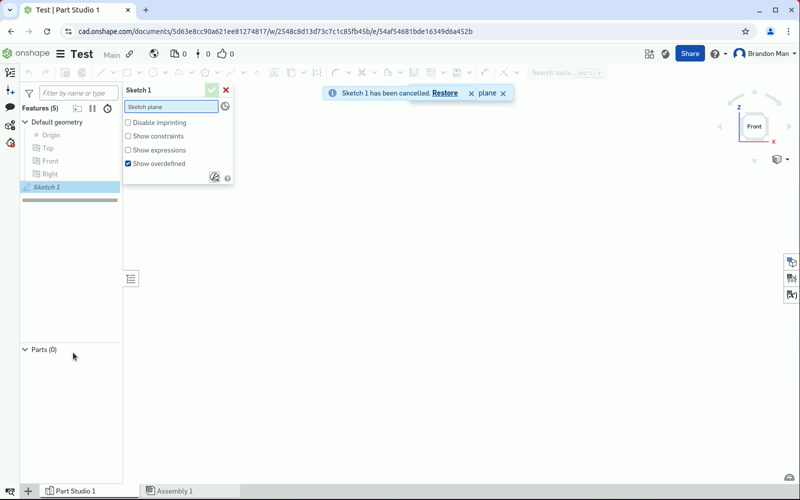
mouse_move(73, 163)
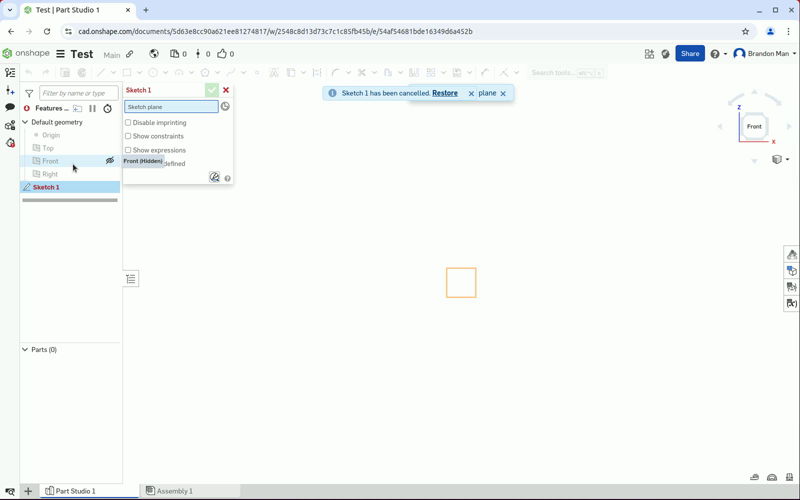
click(73, 163)
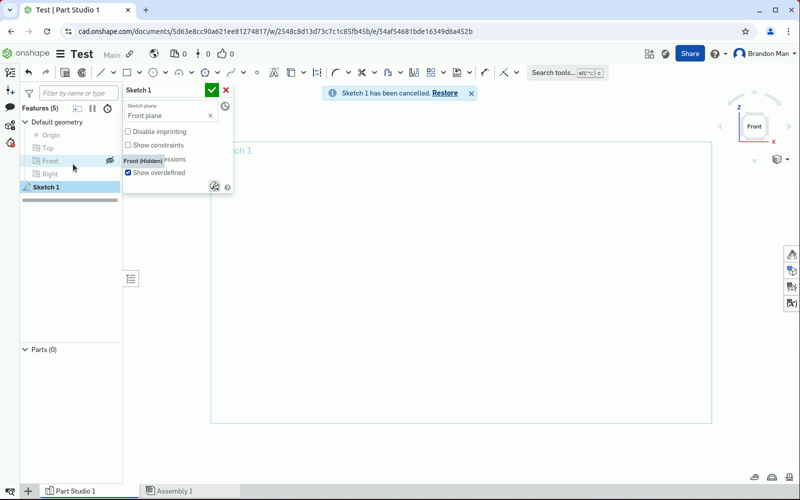
mouse_move(73, 352)
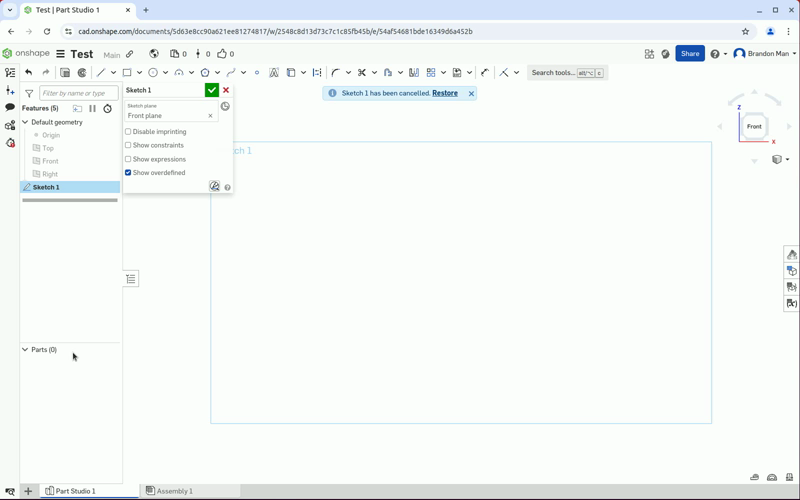
key(y)
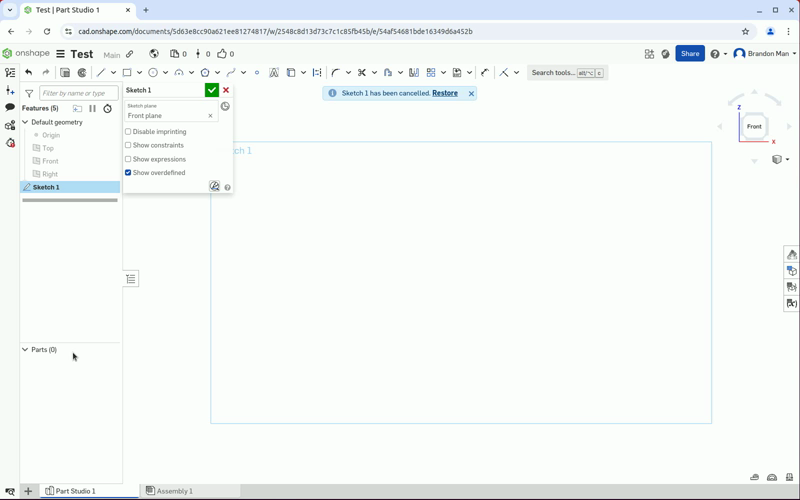
key(l)
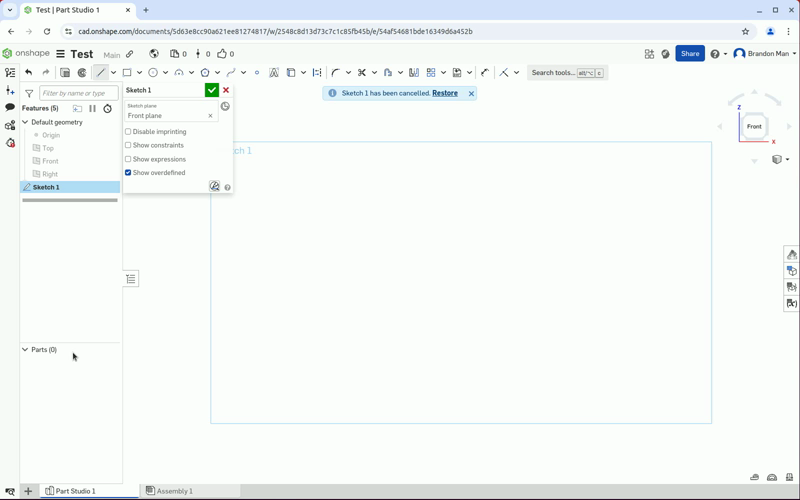
key_down(shift)
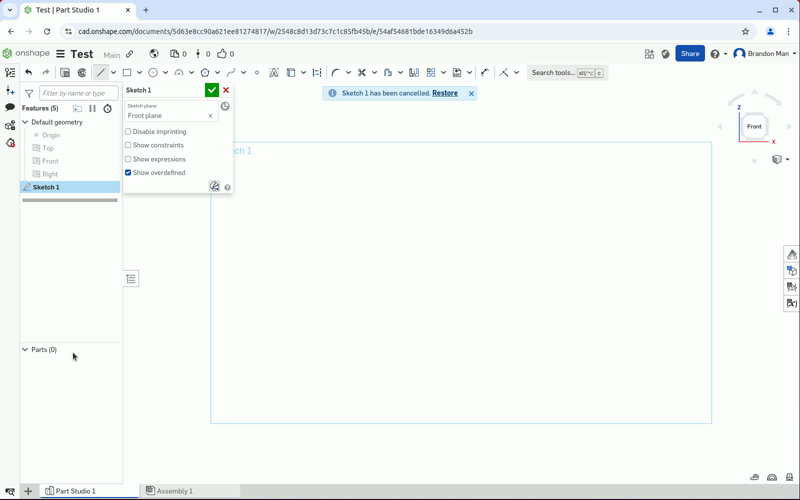
mouse_move(376, 297)
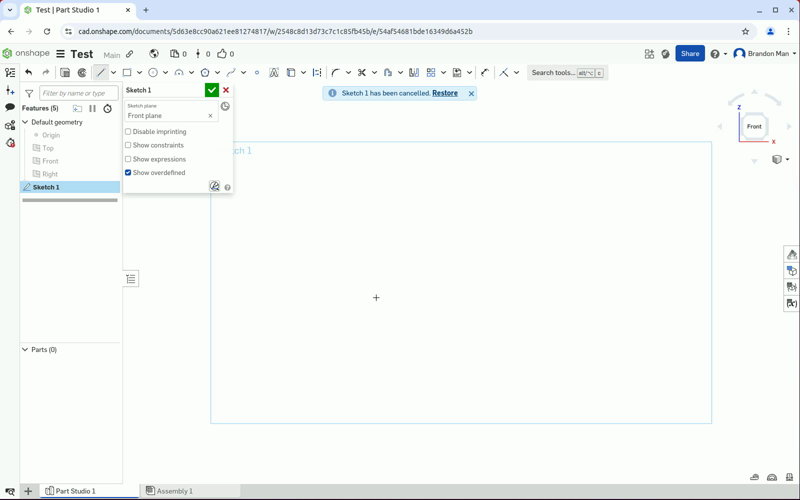
click(376, 297)
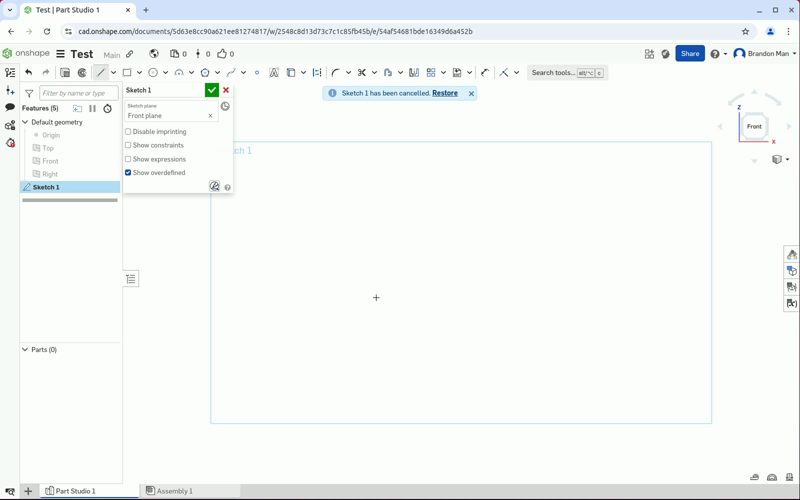
key_up(shift)
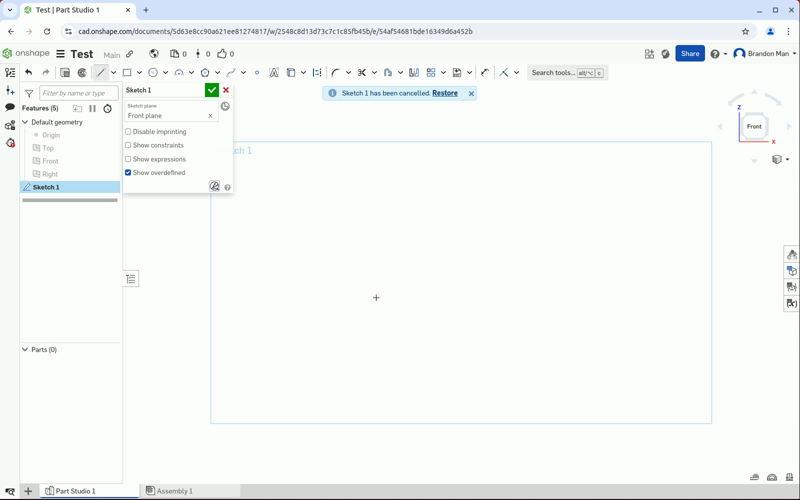
key_down(shift)
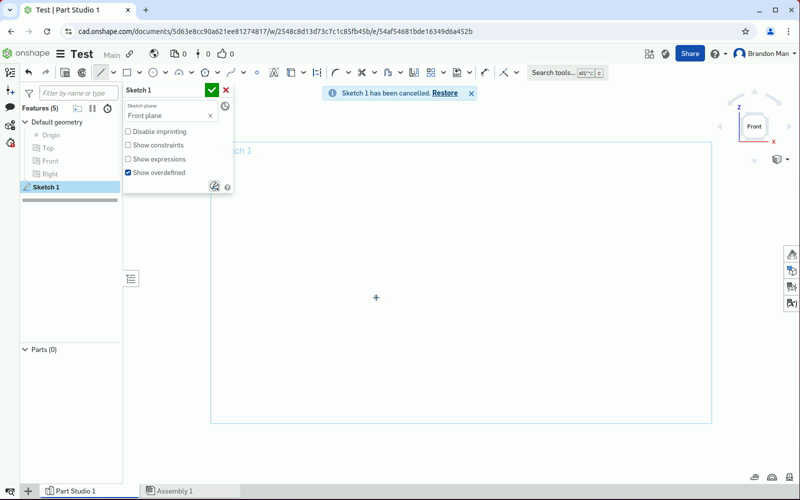
mouse_move(406, 297)
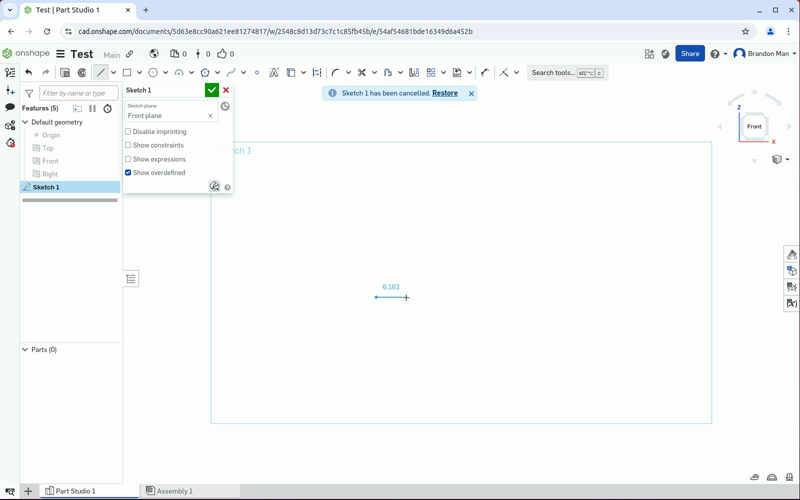
mouse_move(391, 297)
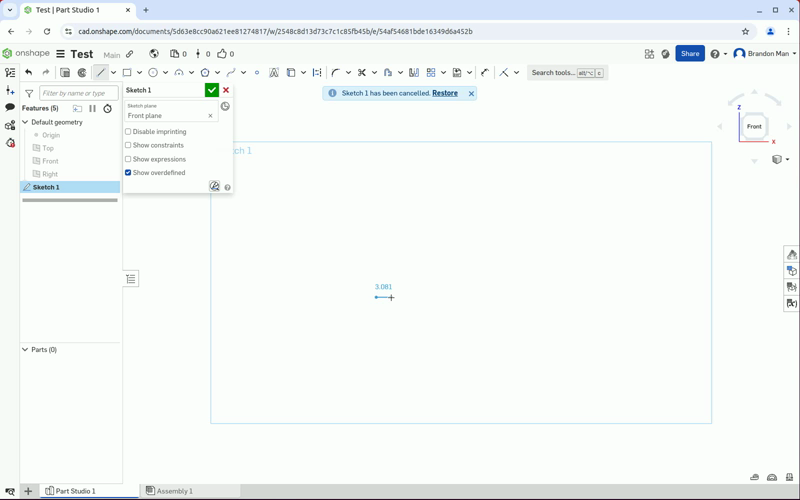
click(391, 297)
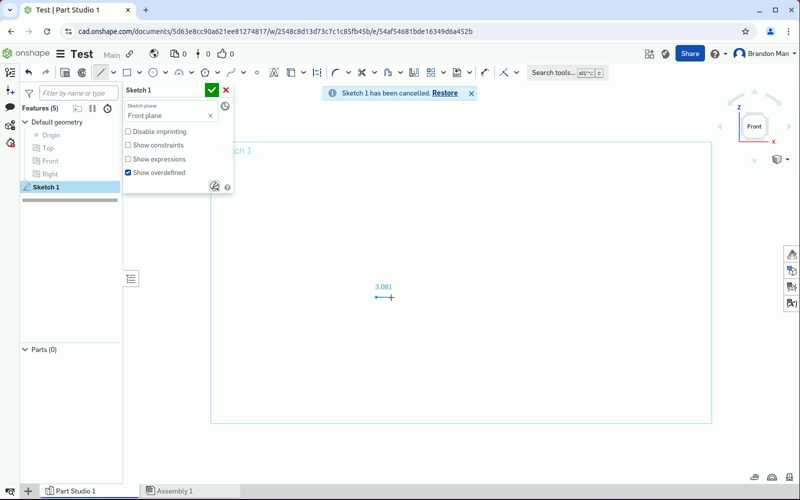
key_up(shift)
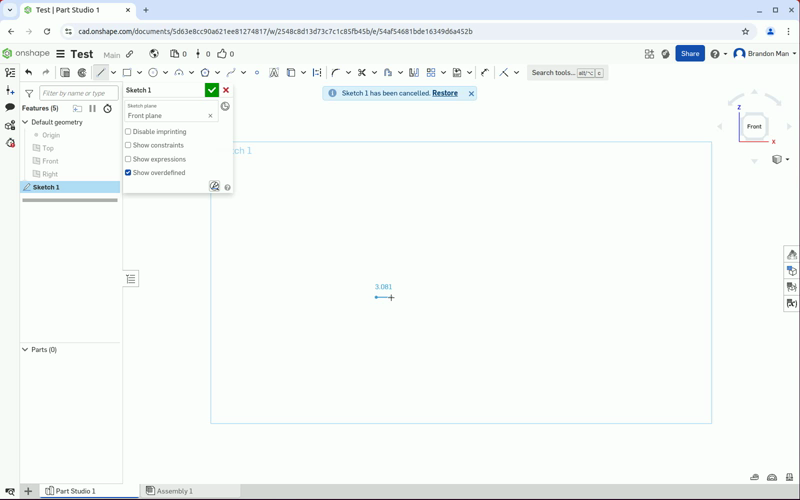
key_down(shift)
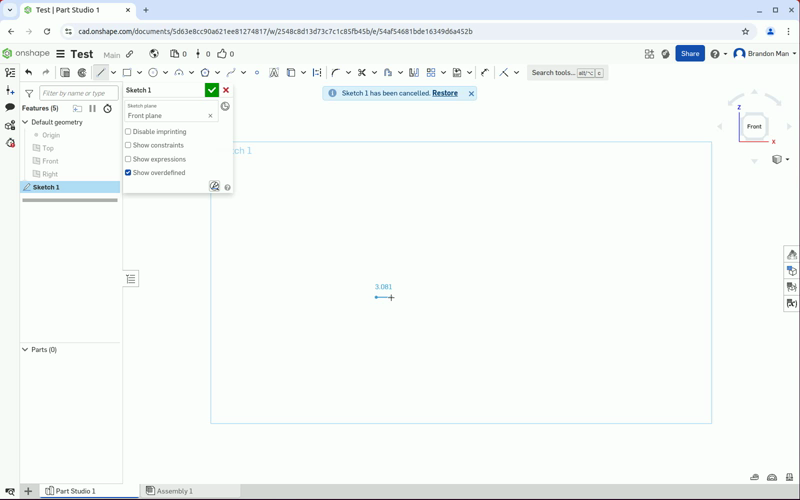
mouse_move(421, 297)
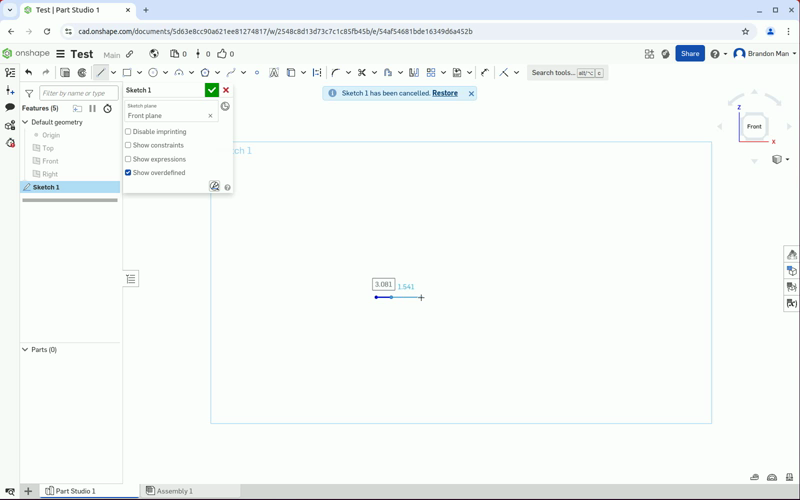
mouse_move(391, 267)
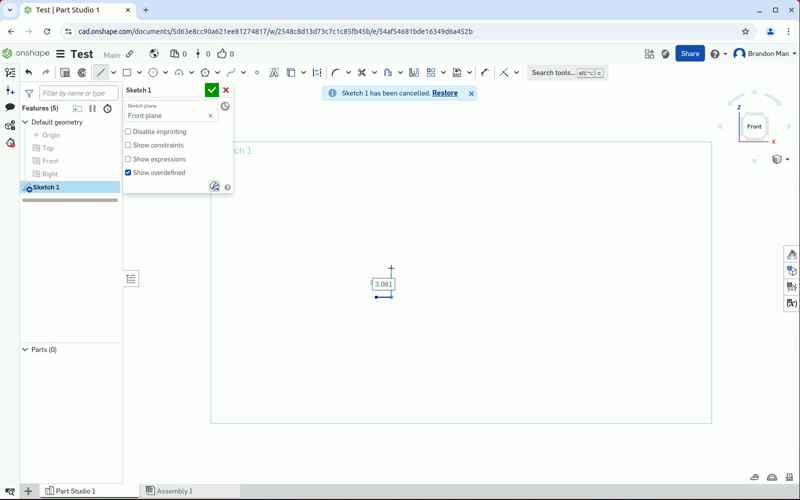
click(391, 267)
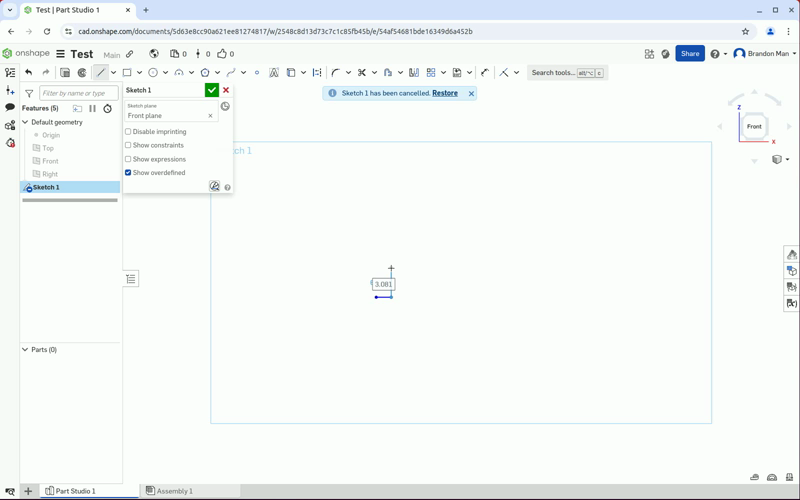
key_up(shift)
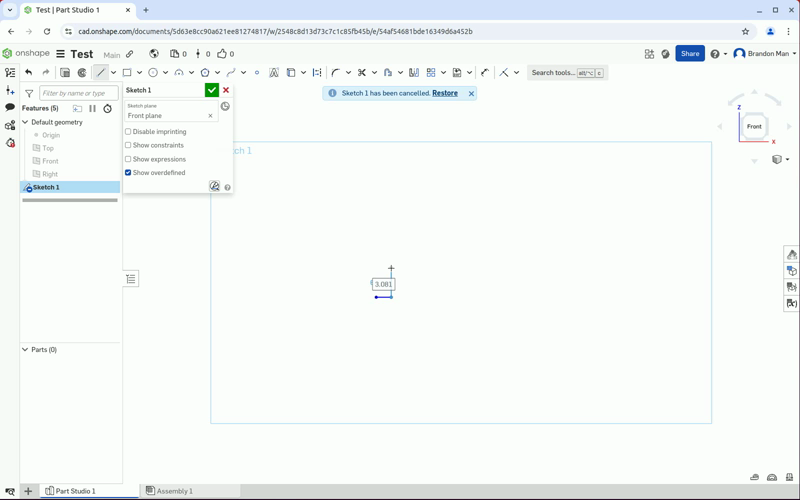
key_down(shift)
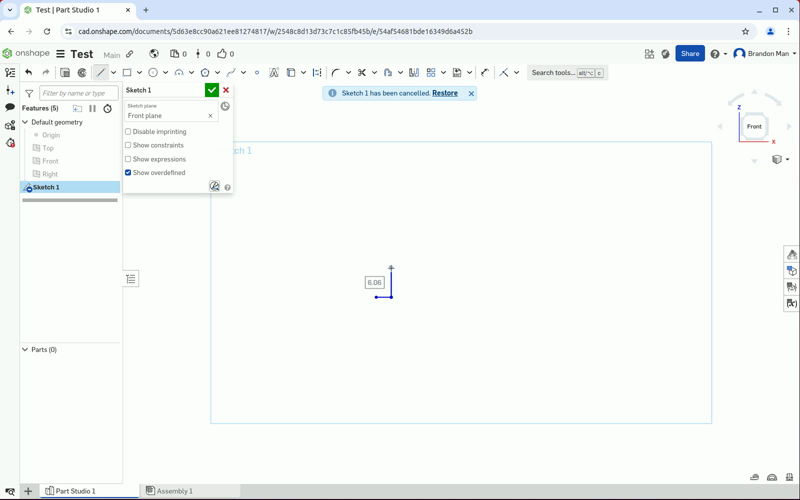
mouse_move(421, 267)
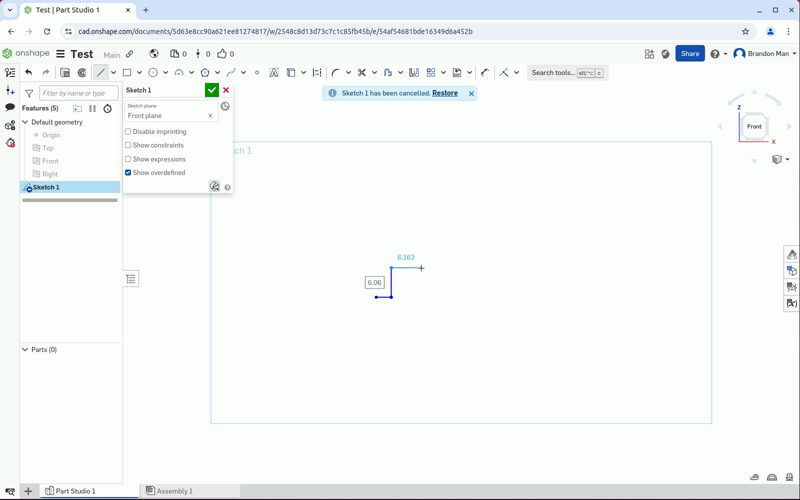
mouse_move(376, 267)
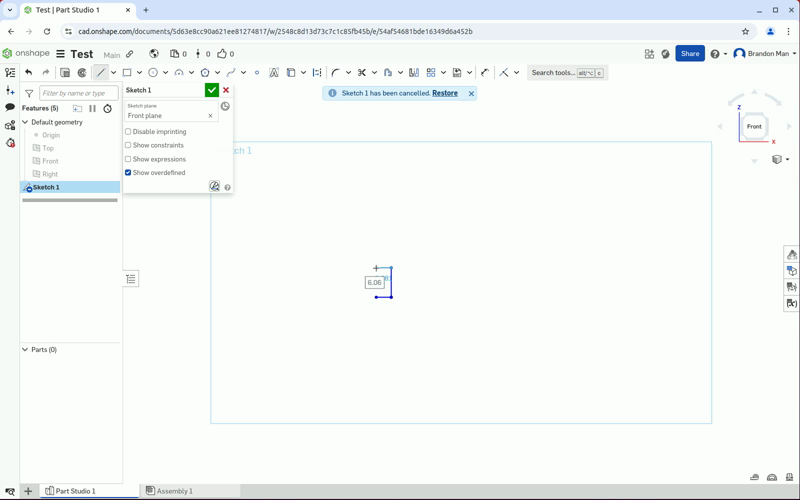
click(376, 267)
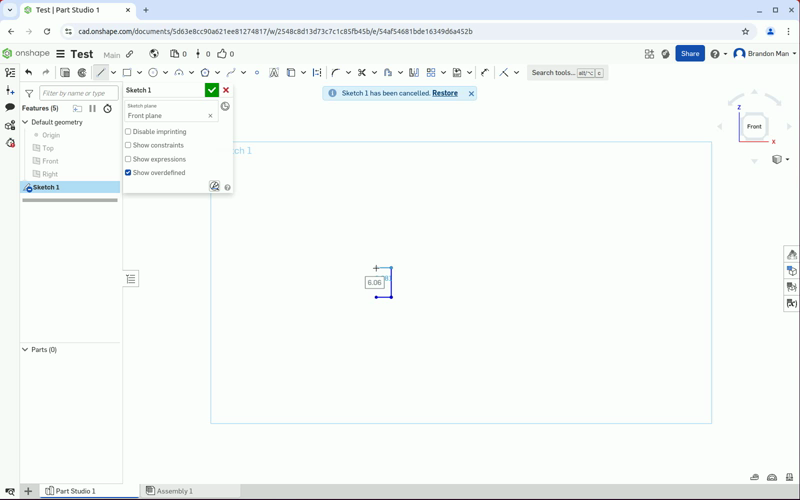
key_up(shift)
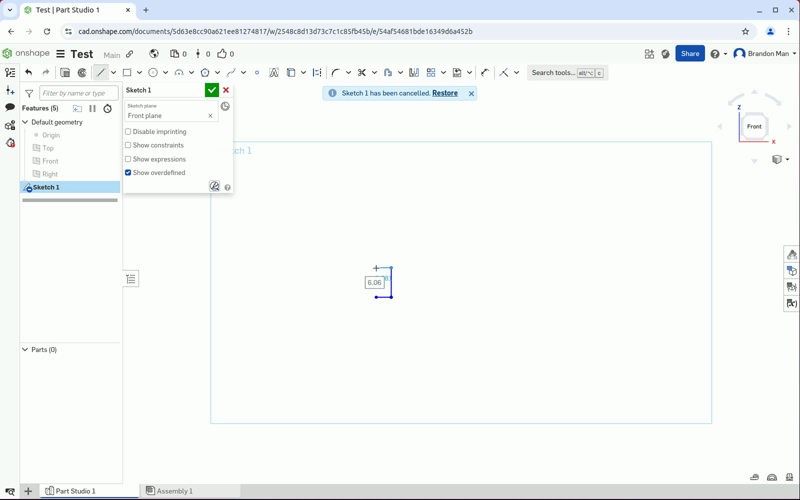
mouse_move(406, 267)
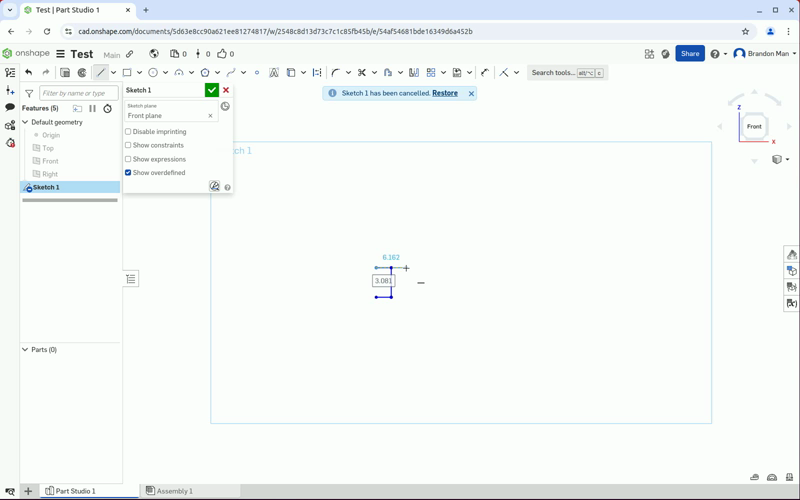
key_down(shift)
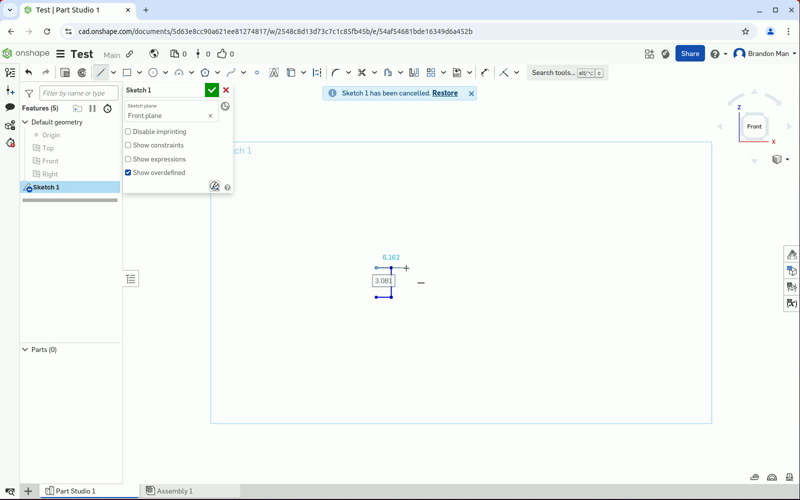
mouse_move(376, 297)
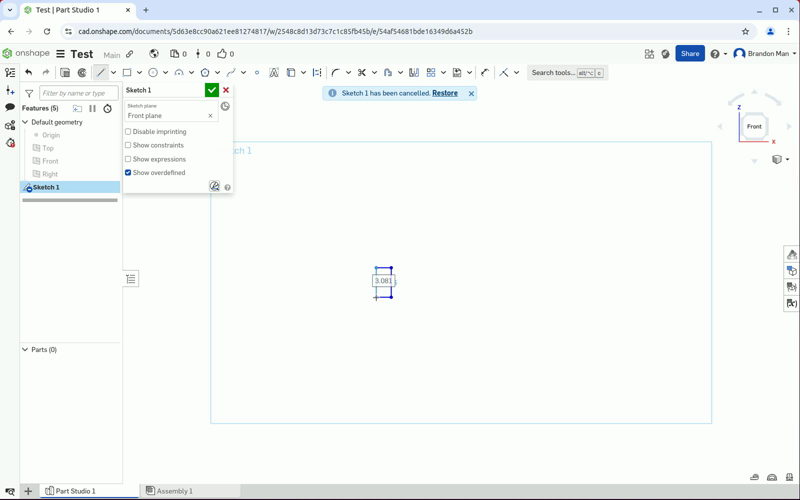
key_up(shift)
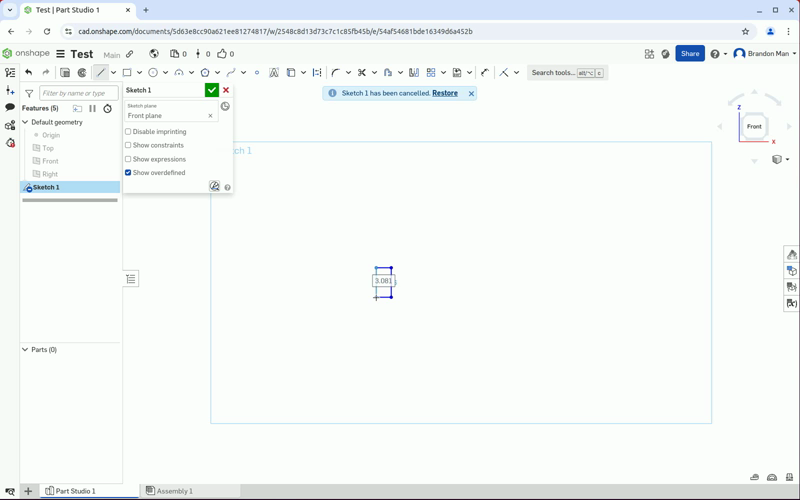
click(376, 297)
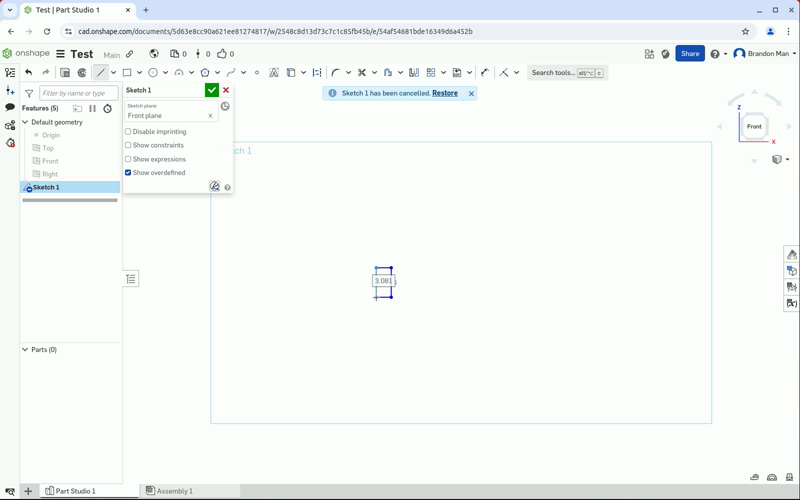
key(esc)
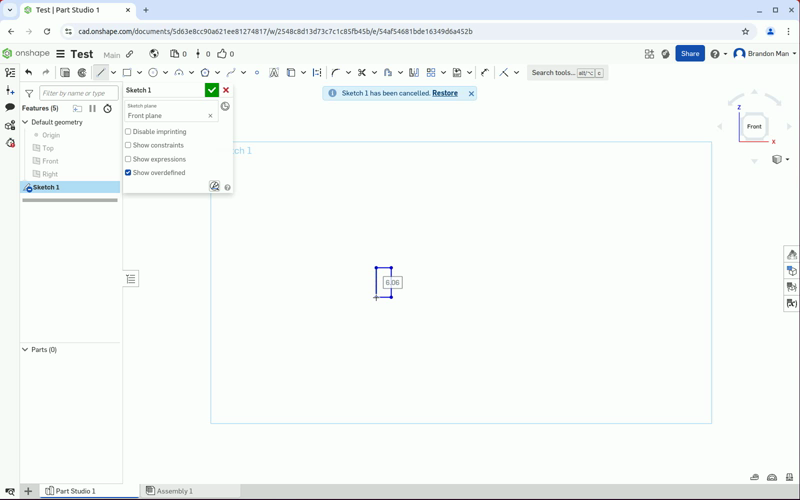
mouse_move(388, 279)
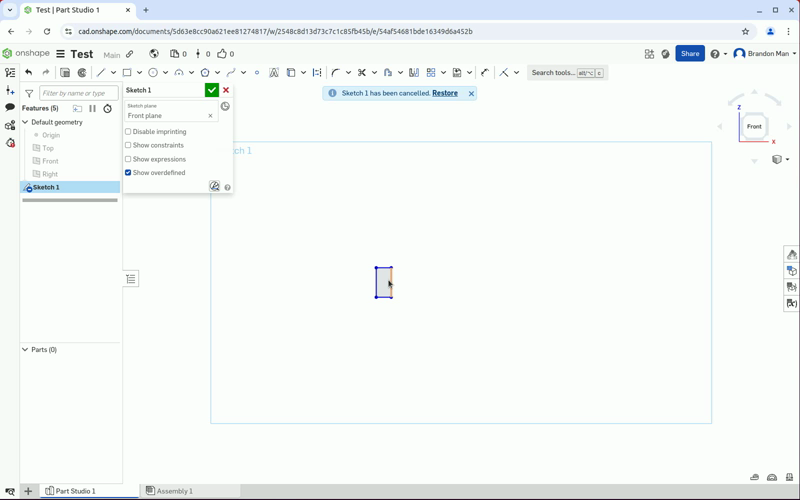
scroll(6)
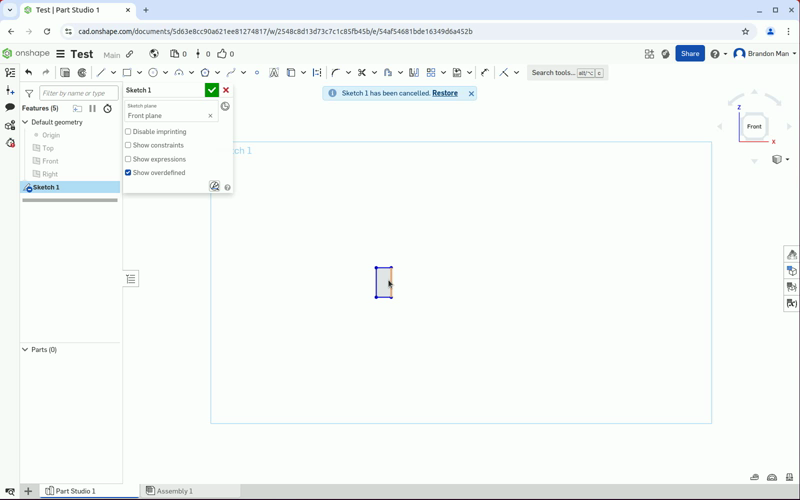
scroll(6)
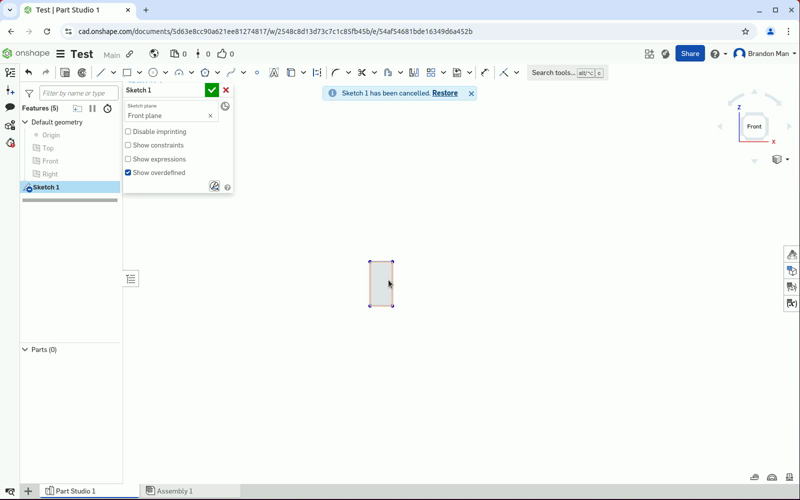
scroll(6)
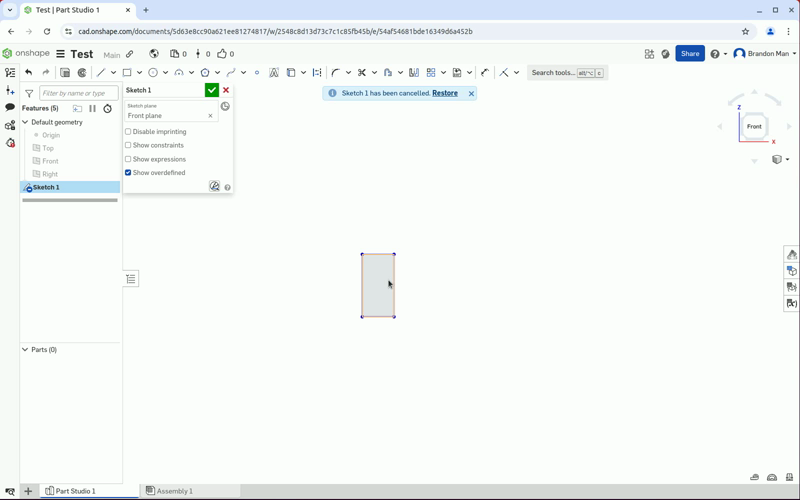
scroll(6)
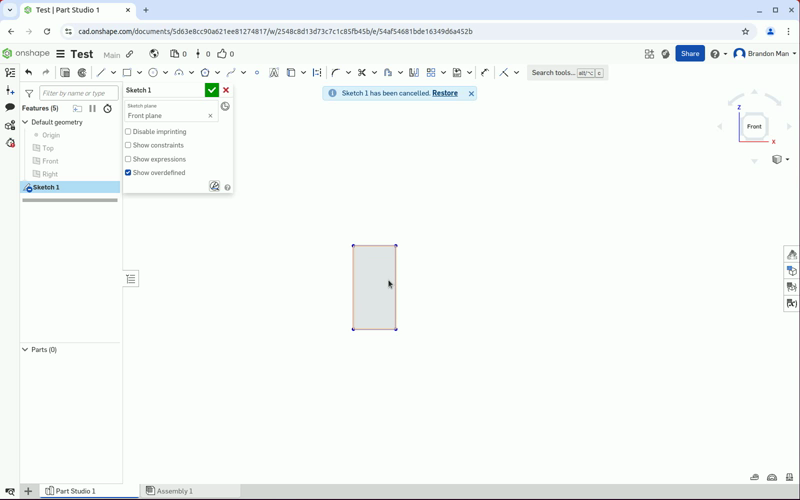
scroll(6)
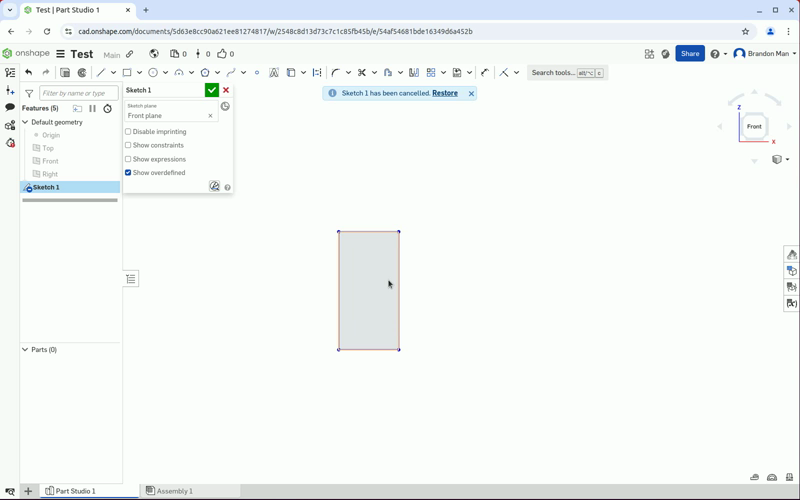
scroll(6)
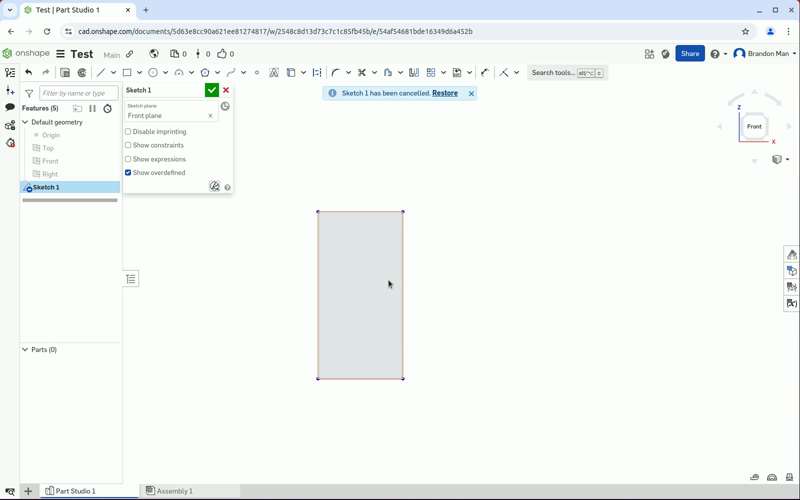
scroll(6)
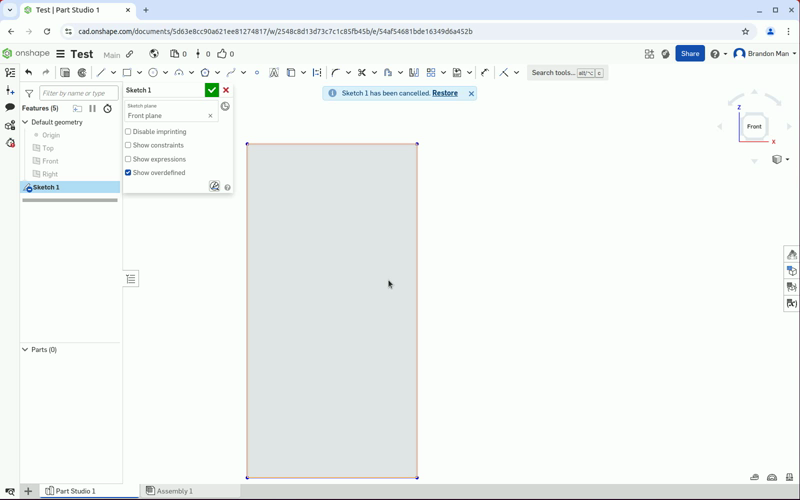
click(388, 279)
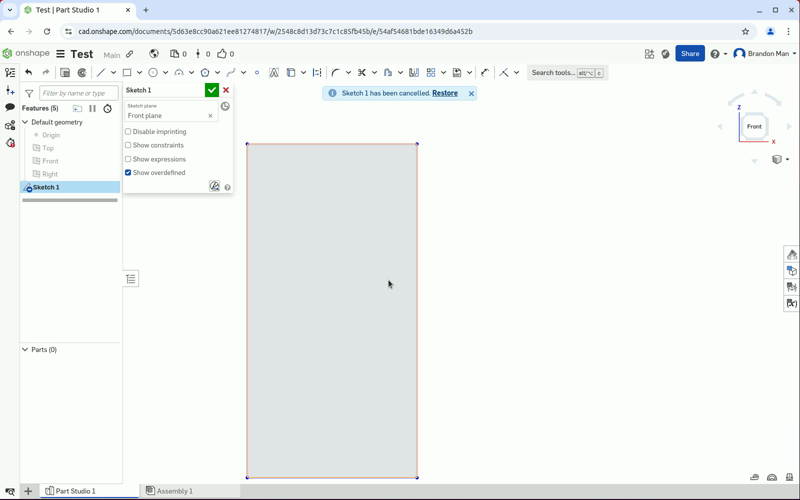
scroll(-6)
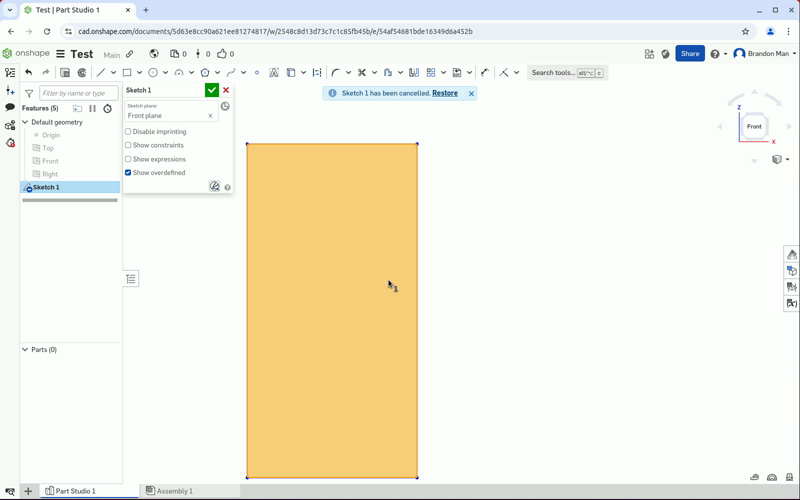
scroll(-6)
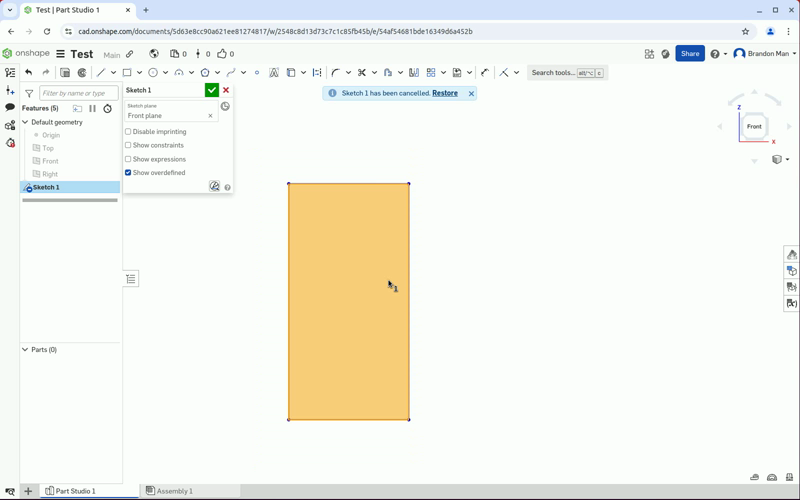
scroll(-6)
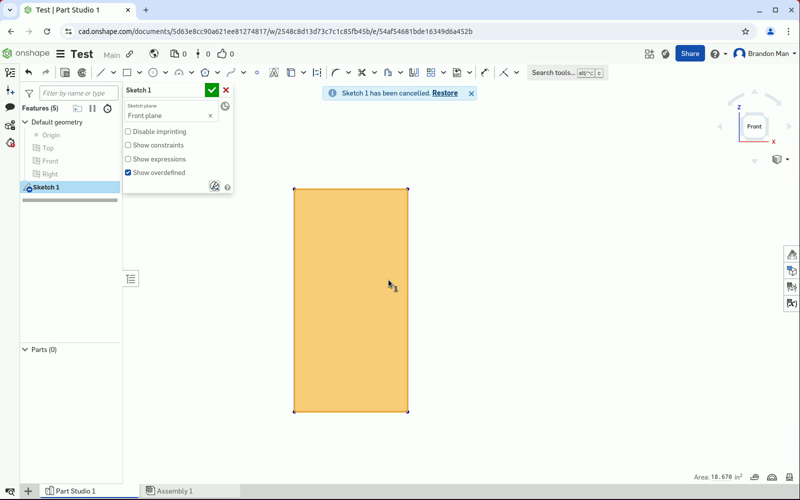
scroll(-6)
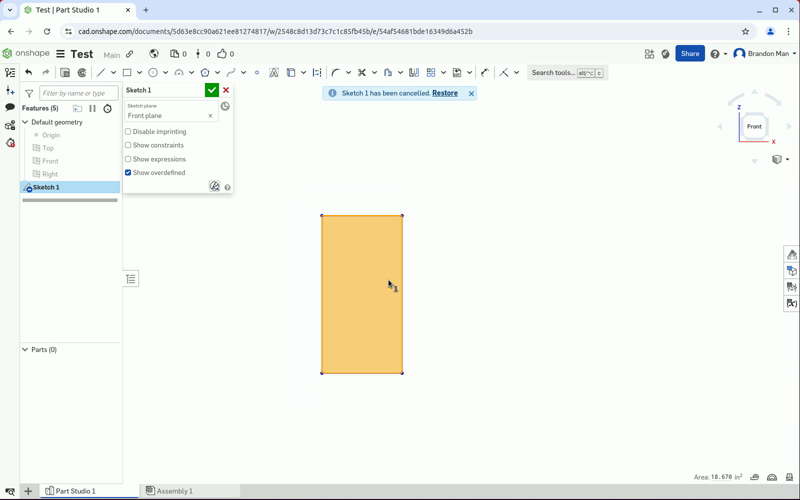
scroll(-6)
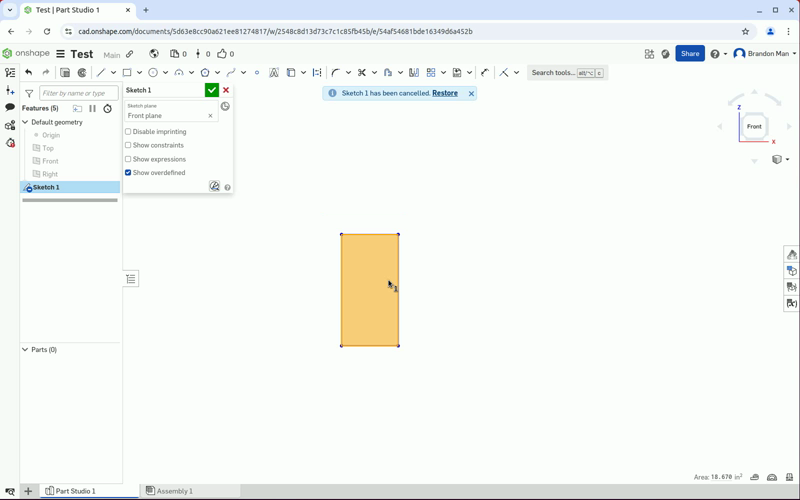
scroll(-6)
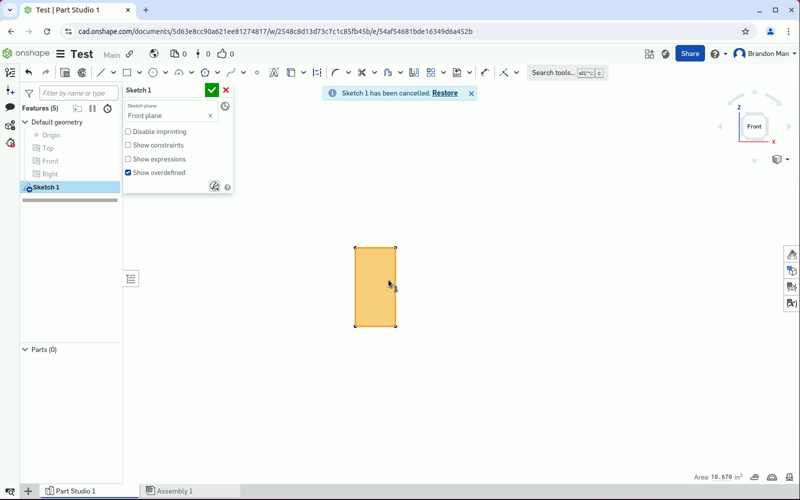
scroll(-6)
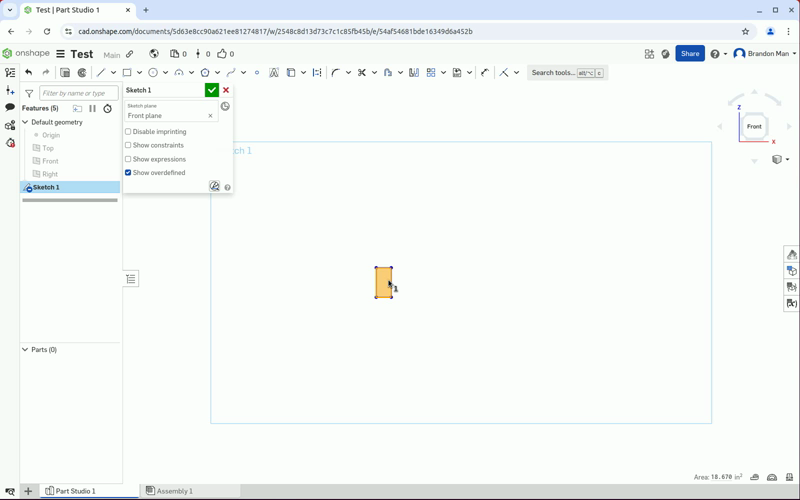
mouse_move(73, 352)
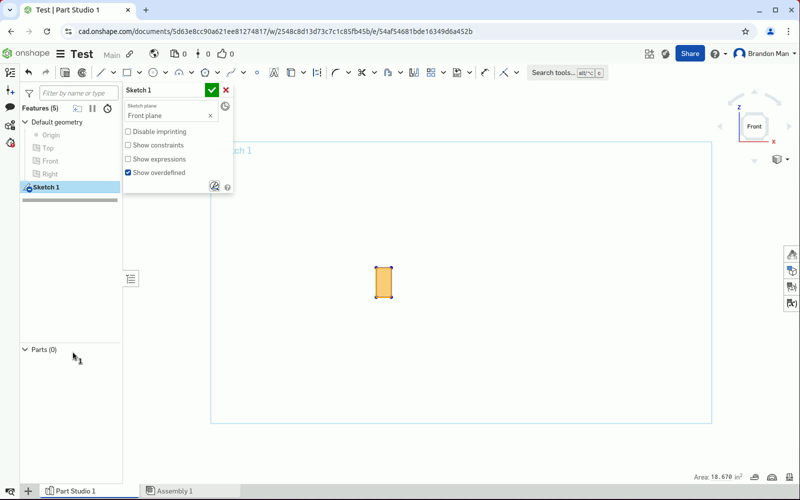
key(shift+y)
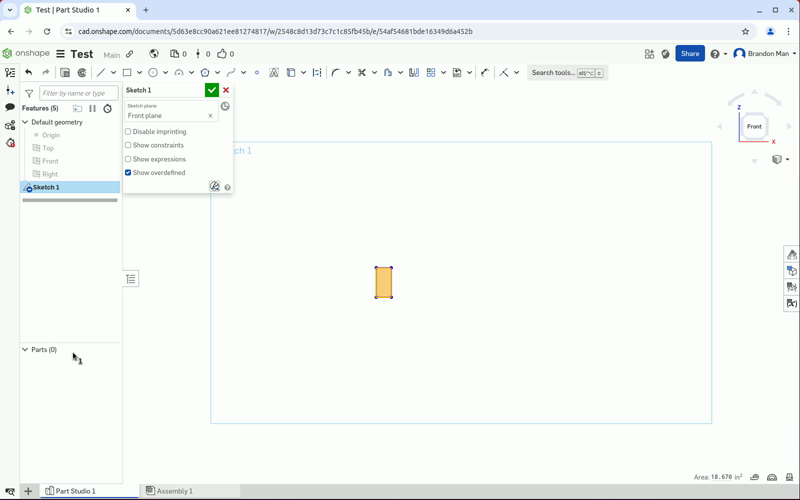
key(shift+e)
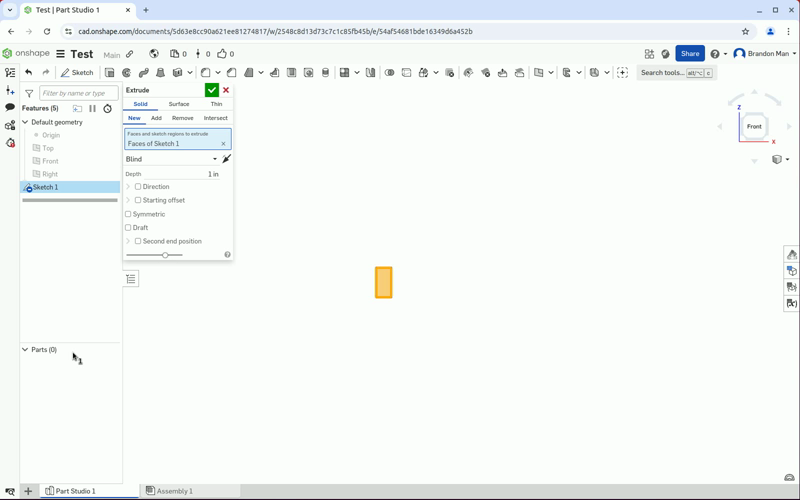
mouse_move(143, 106)
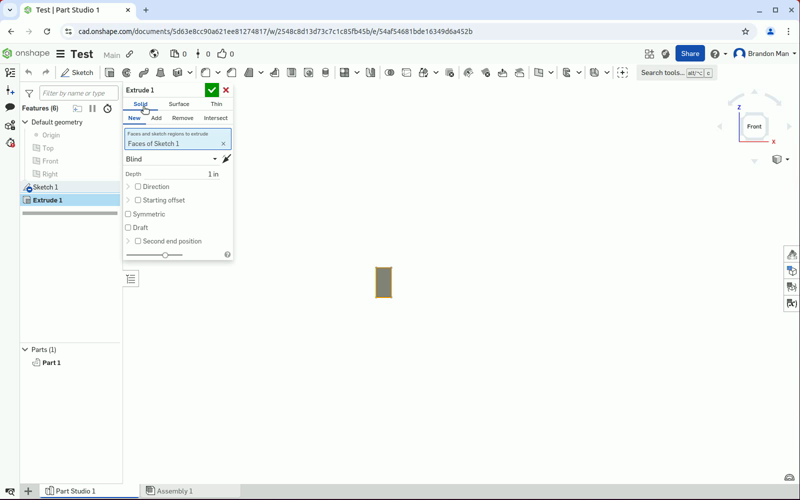
click(143, 106)
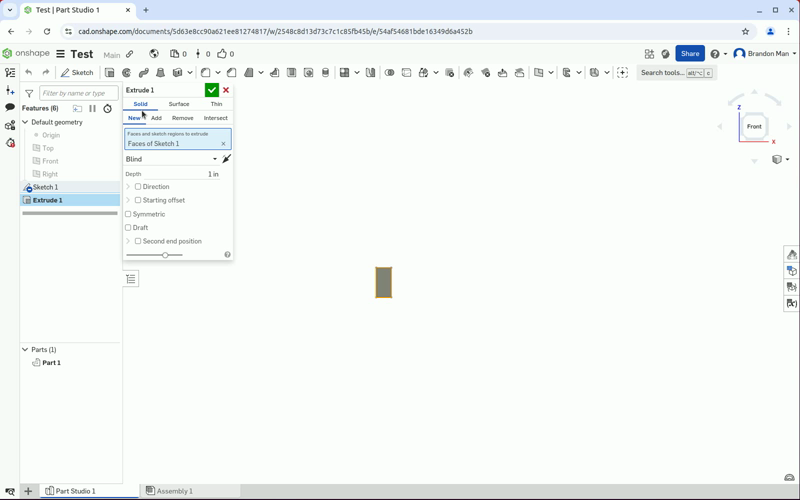
mouse_move(137, 120)
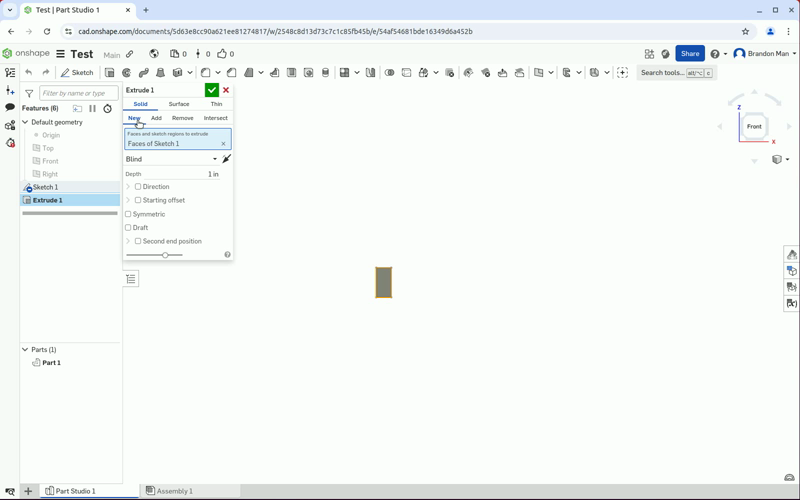
click(137, 120)
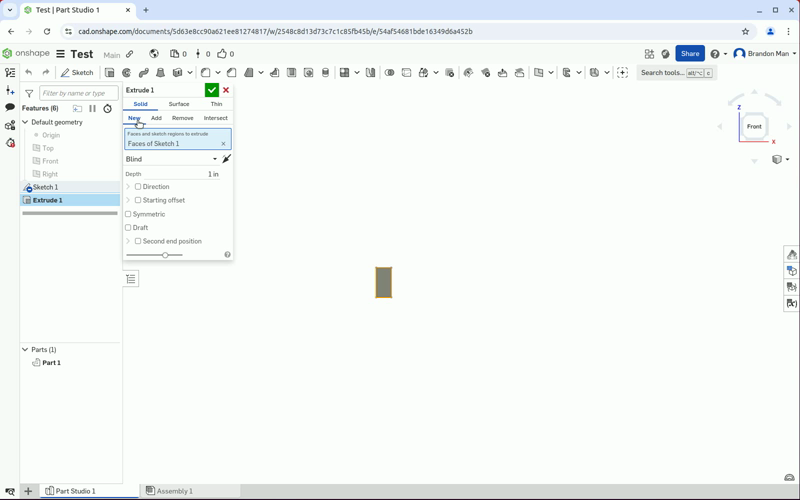
key(tab, 4)
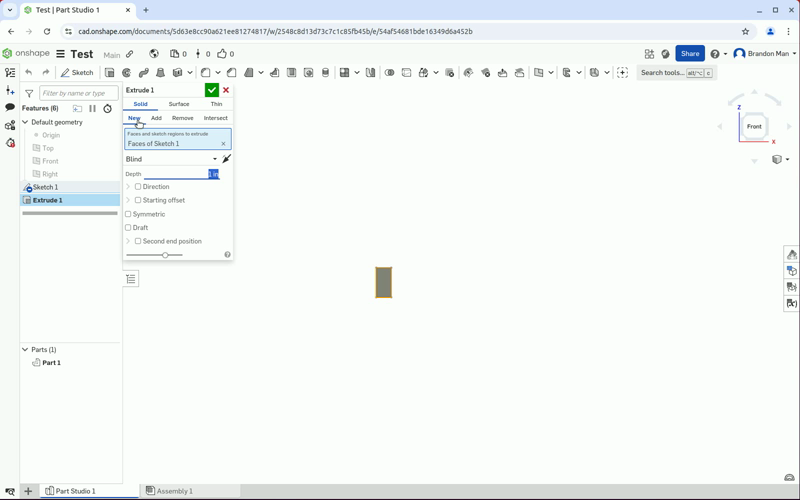
text(11.554)
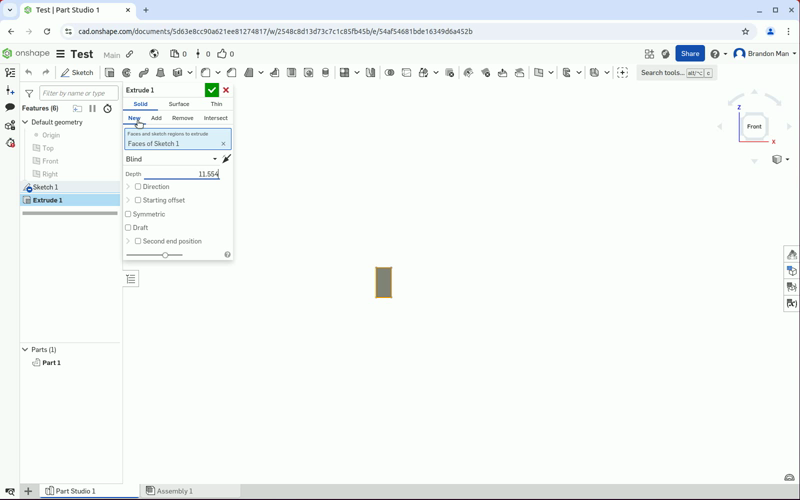
key(enter)
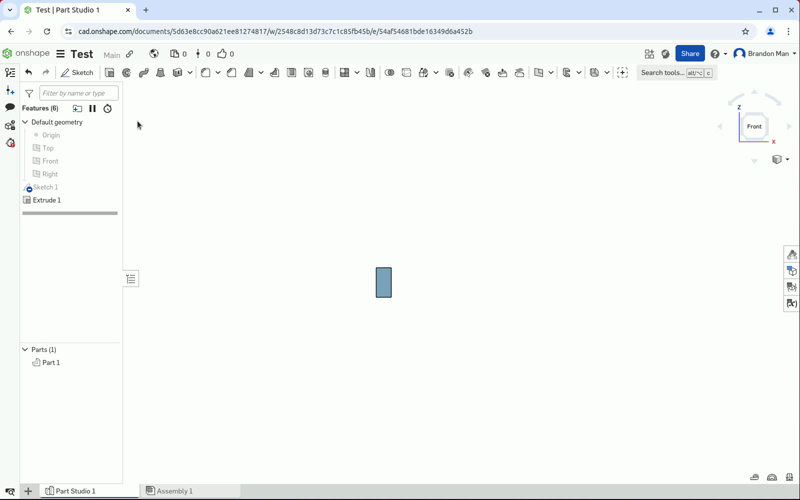
key(shift+h)
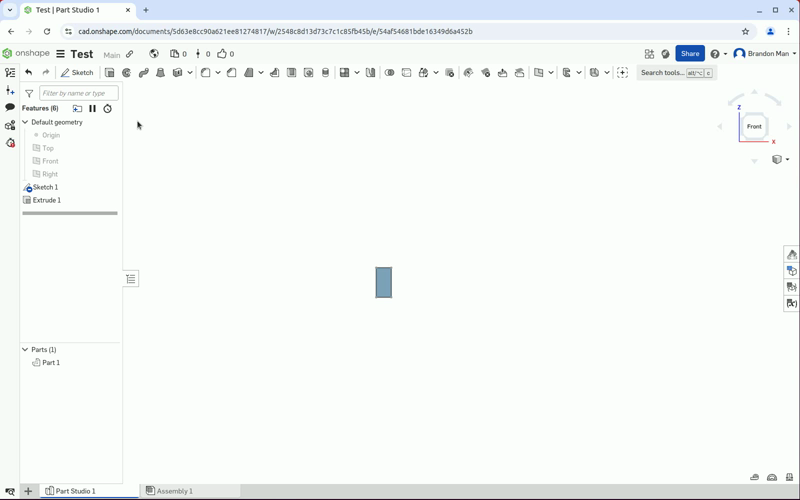
key(shift+h)
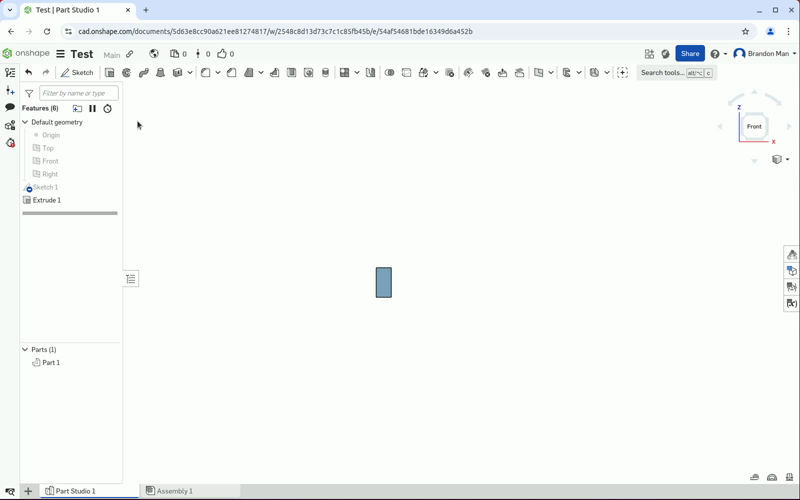
mouse_move(73, 189)
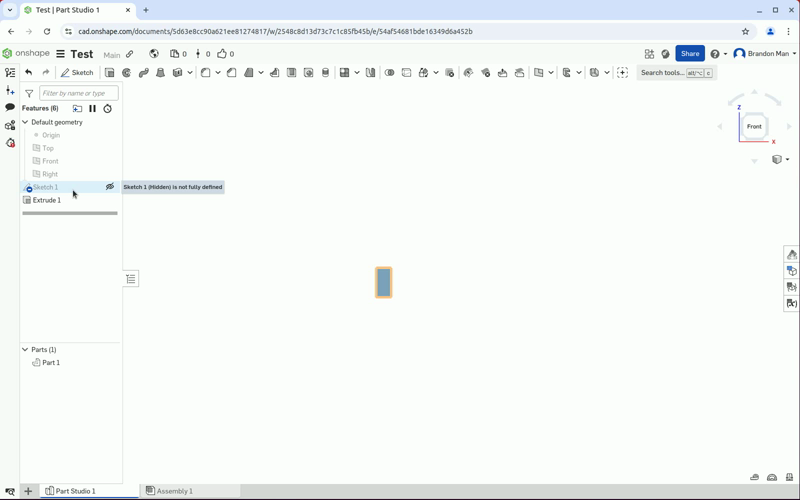
click(73, 189)
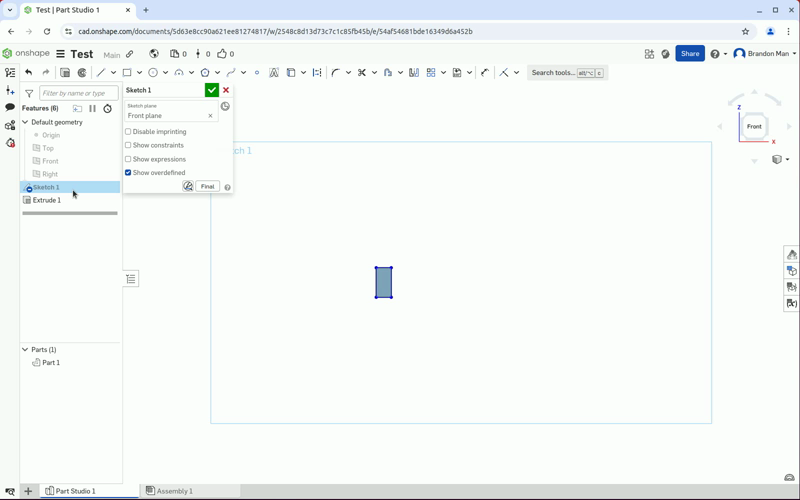
mouse_move(229, 92)
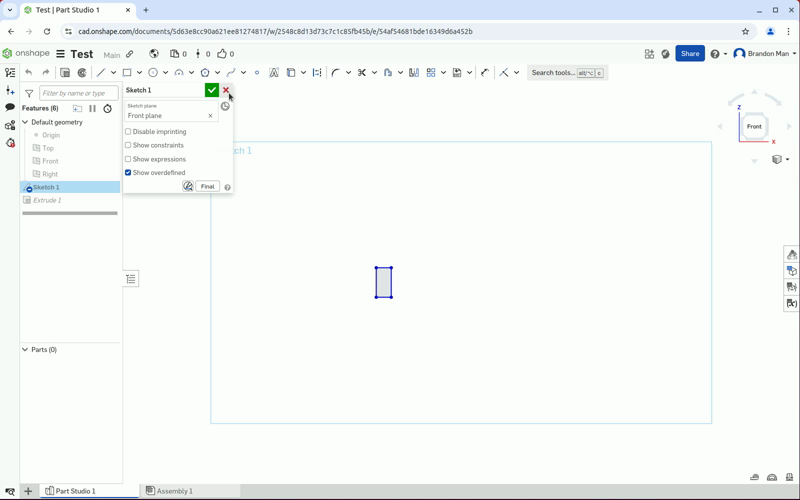
click(229, 92)
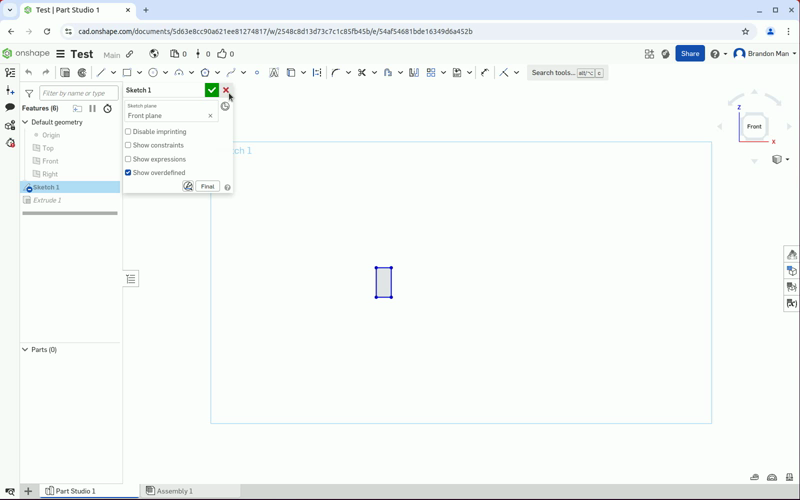
key(shift+s)
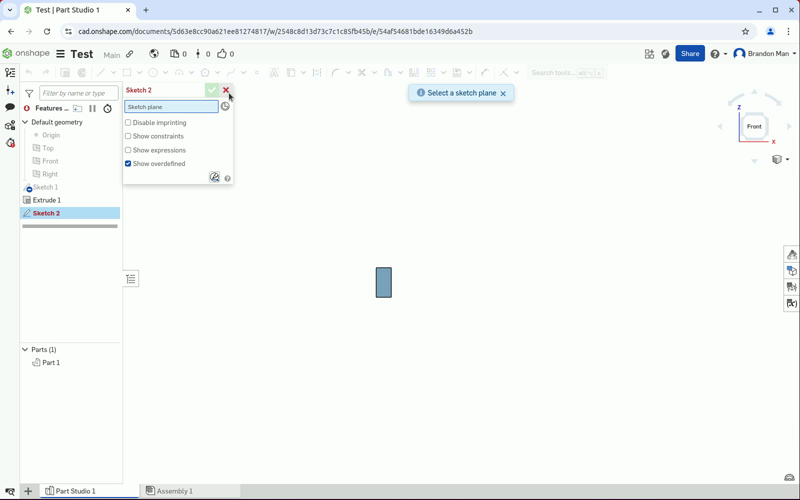
mouse_move(73, 163)
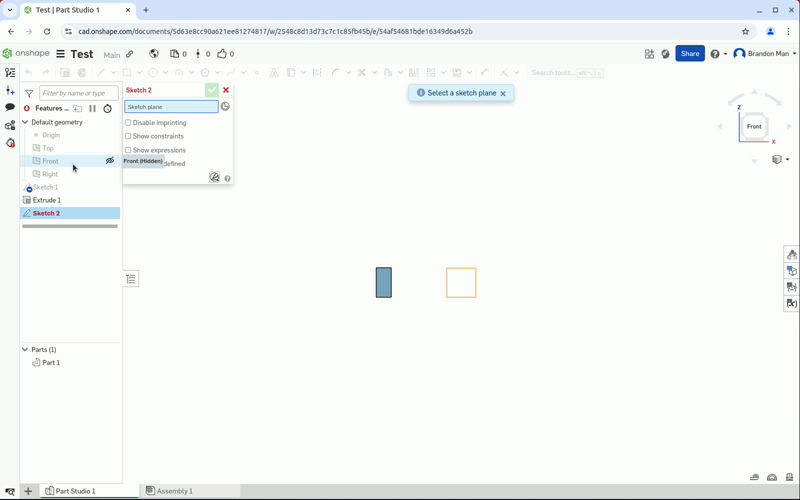
click(73, 163)
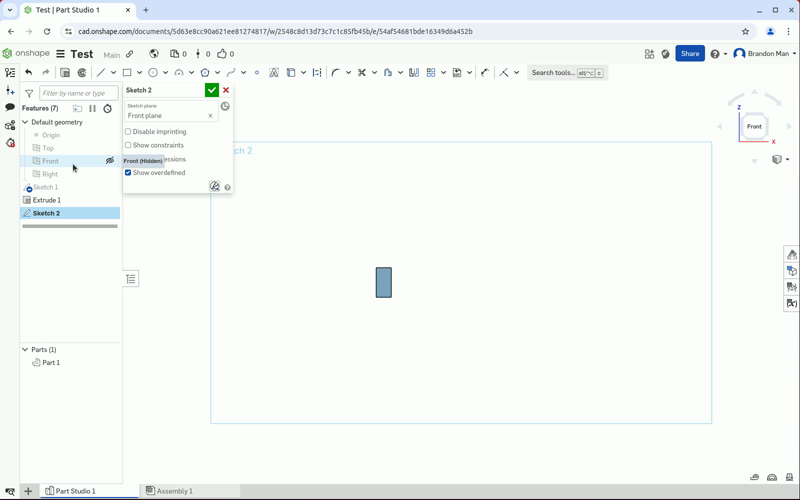
mouse_move(73, 352)
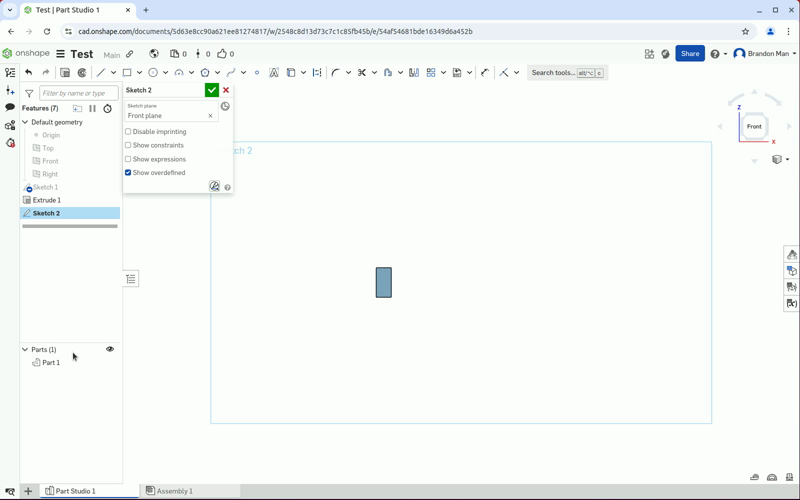
key(y)
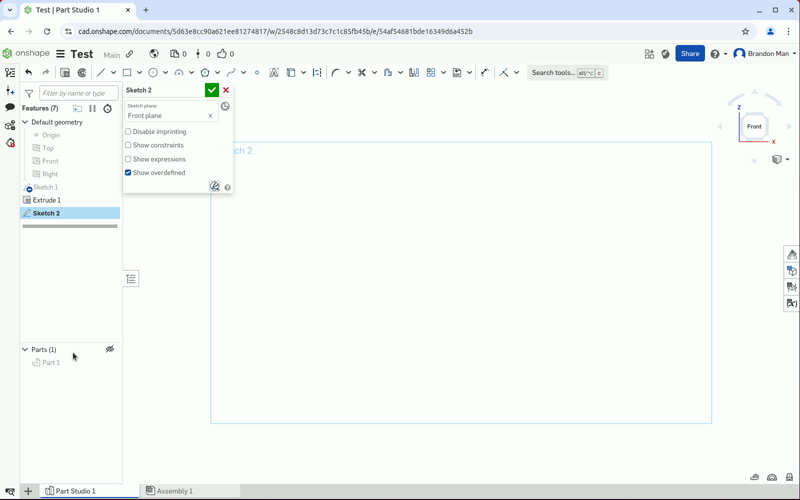
key(l)
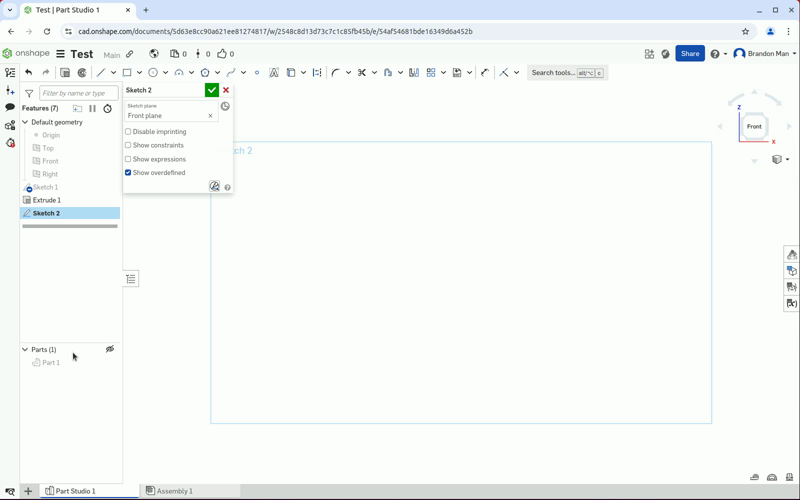
key_down(shift)
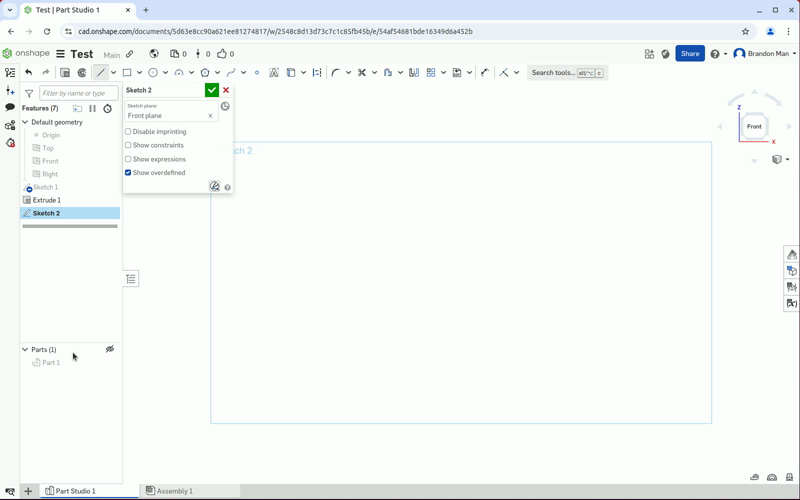
mouse_move(376, 268)
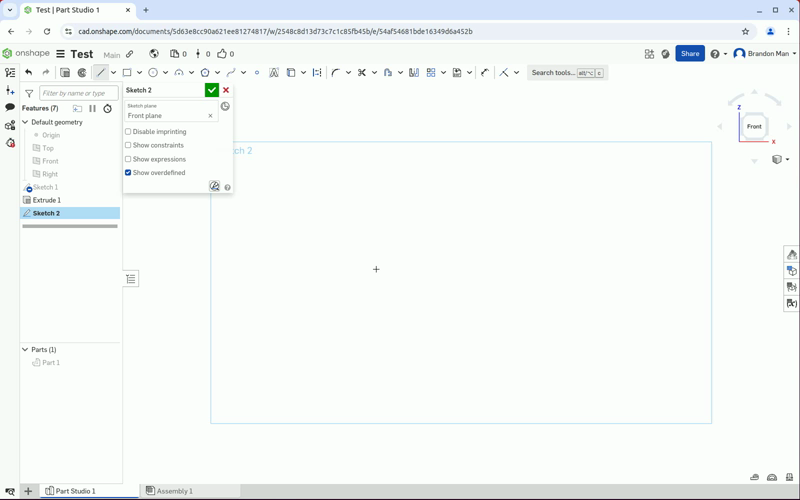
click(376, 268)
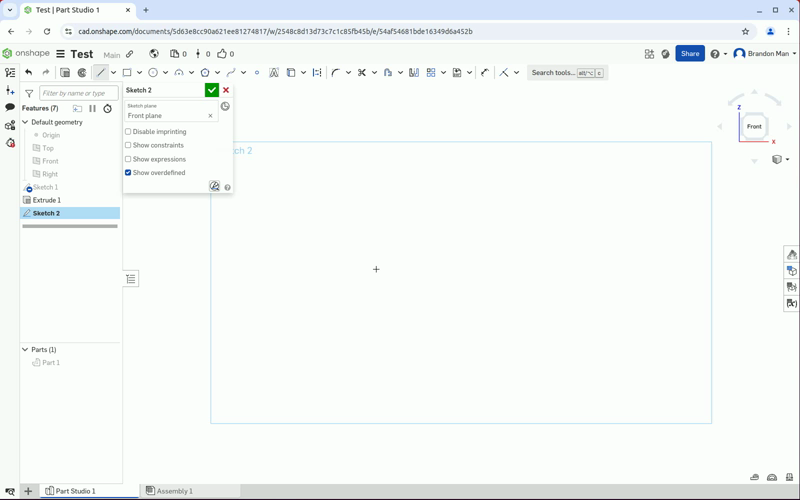
key_up(shift)
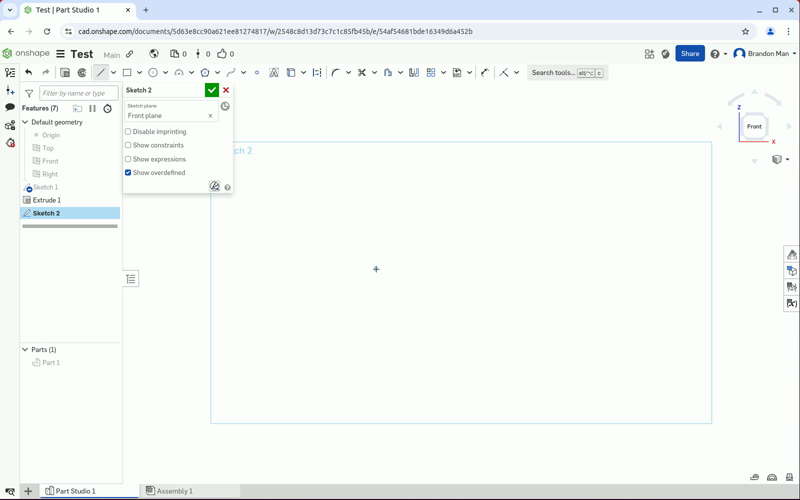
key_down(shift)
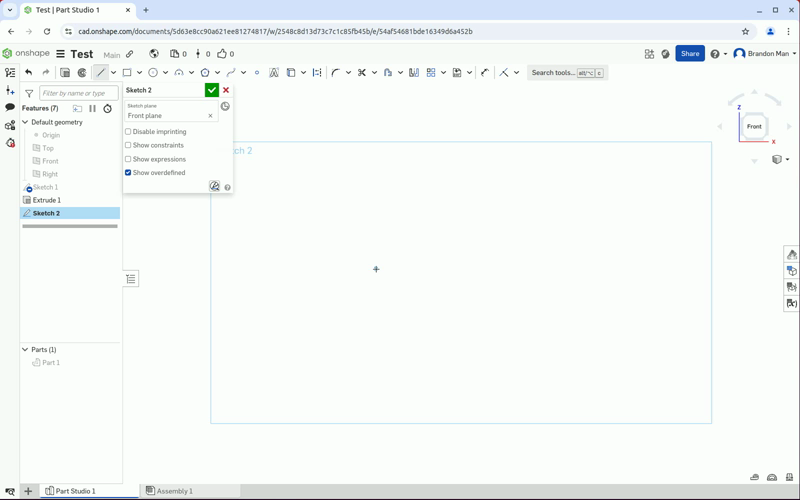
mouse_move(406, 268)
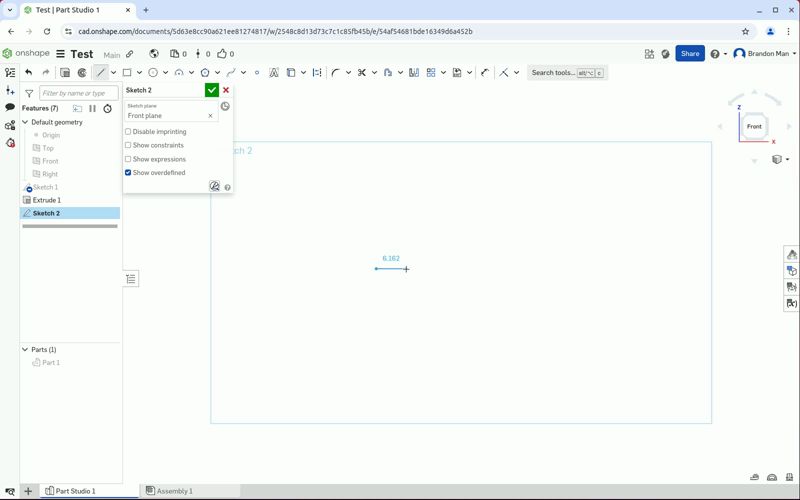
mouse_move(391, 268)
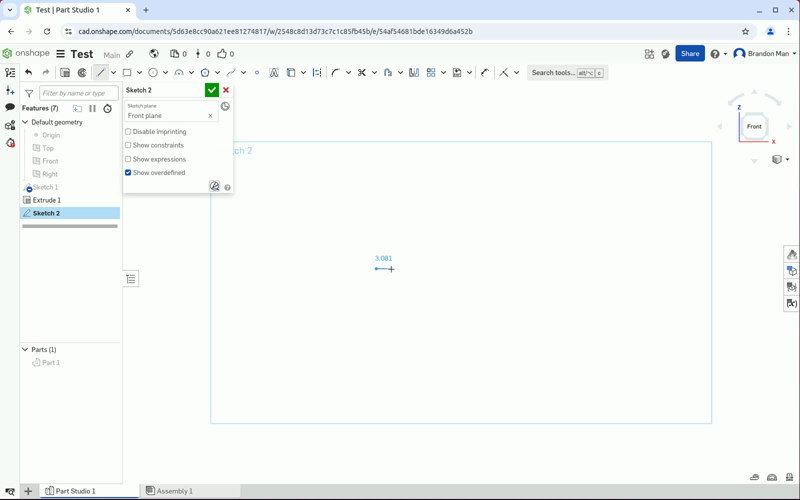
click(391, 268)
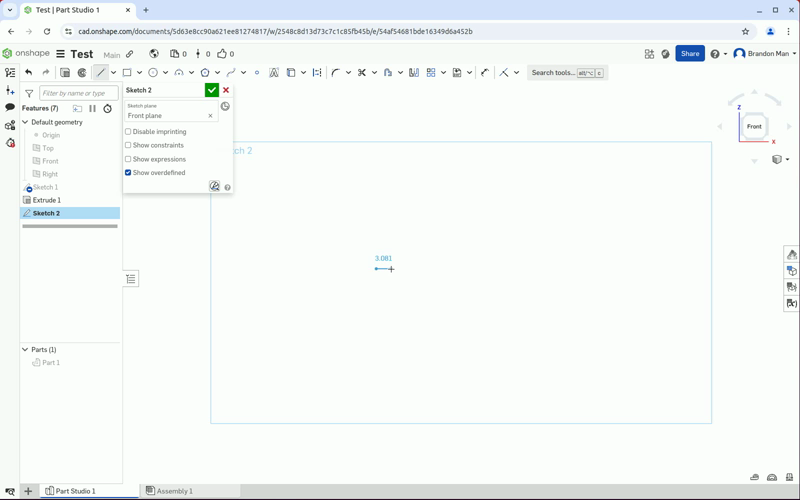
key_up(shift)
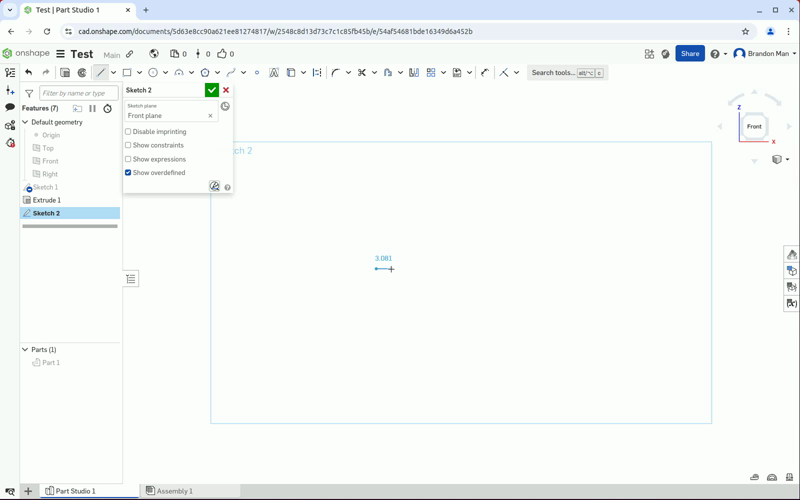
key_down(shift)
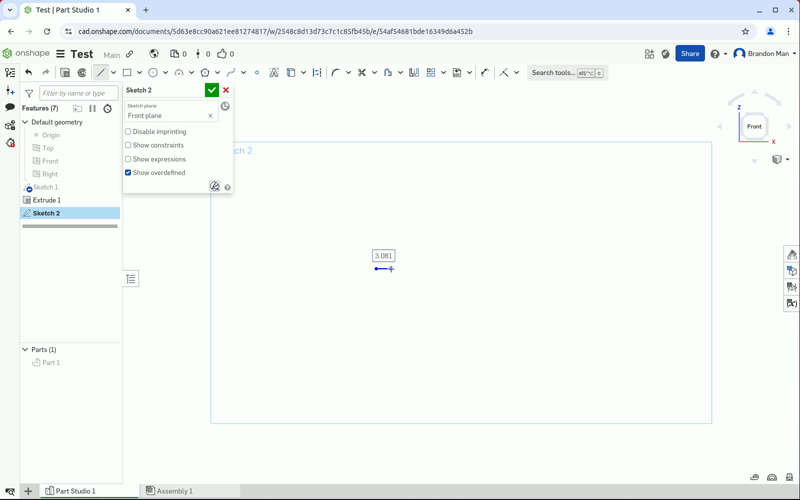
mouse_move(421, 268)
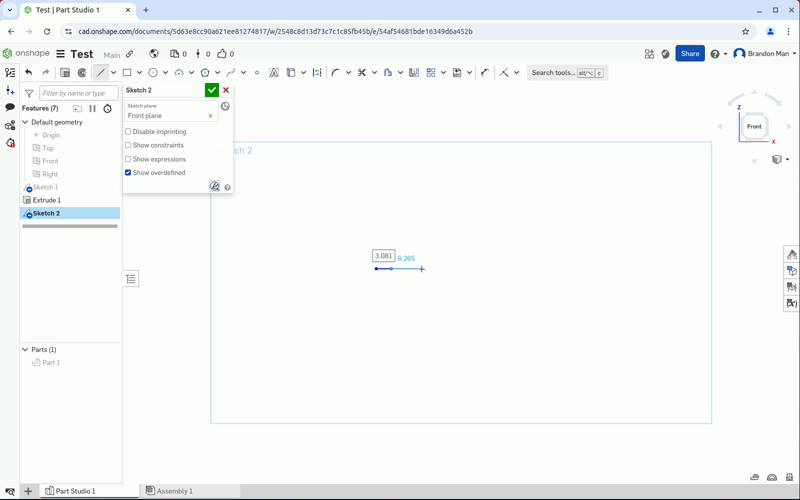
mouse_move(391, 253)
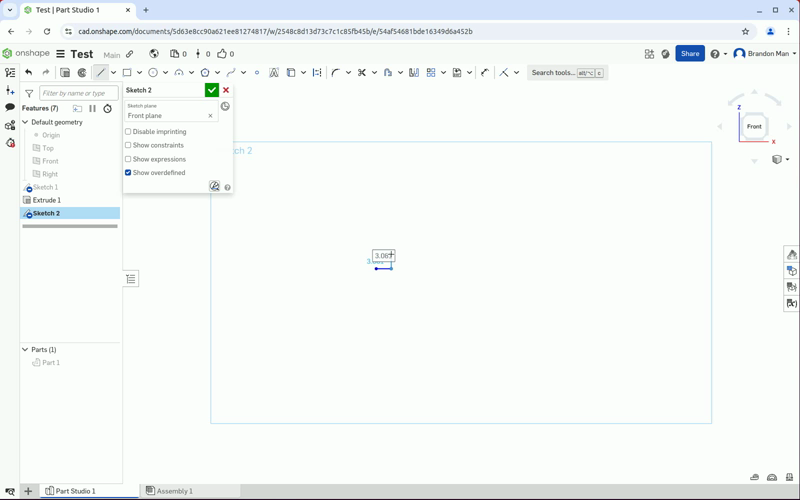
click(391, 253)
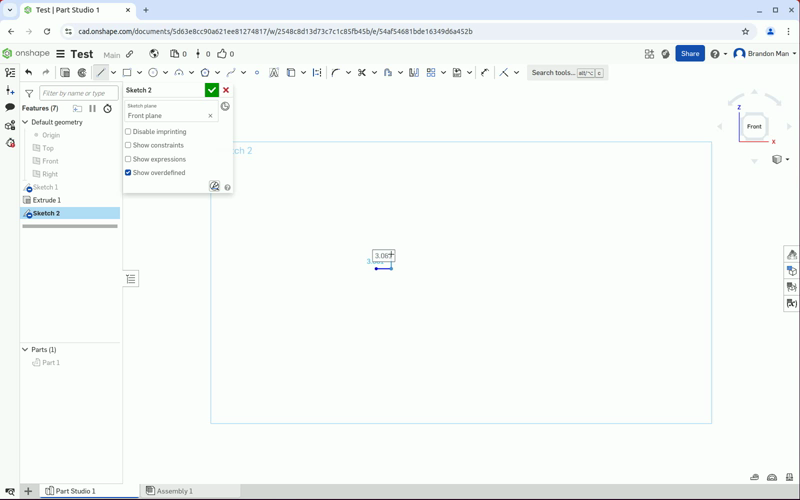
key_up(shift)
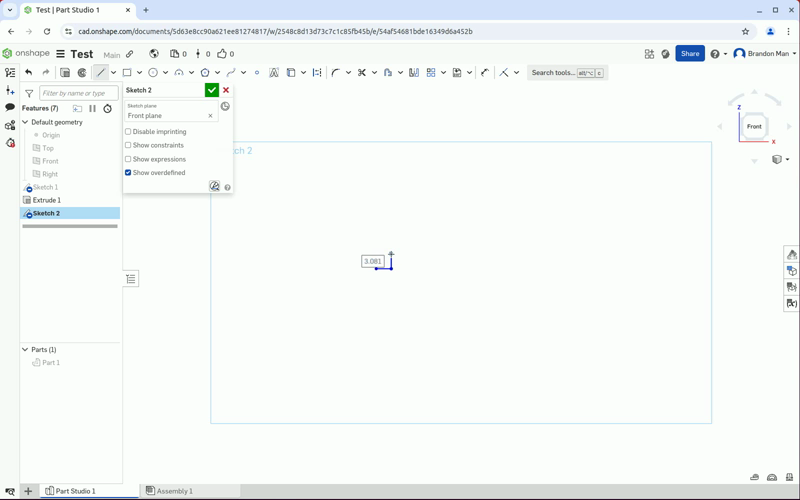
key_down(shift)
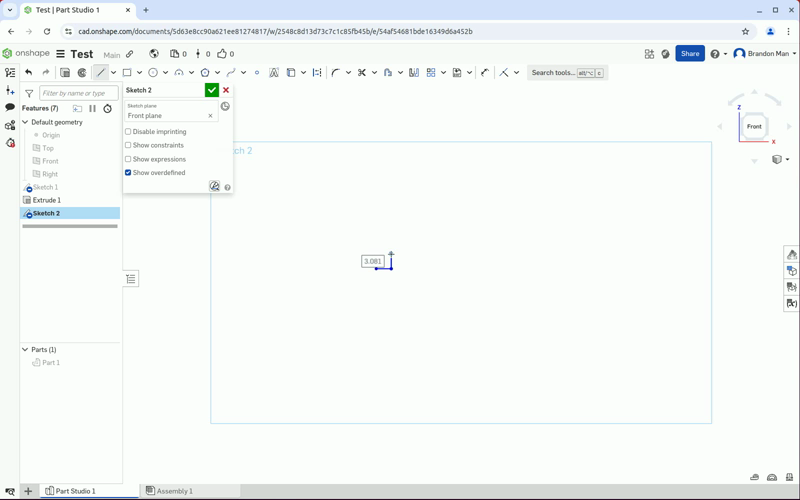
mouse_move(421, 253)
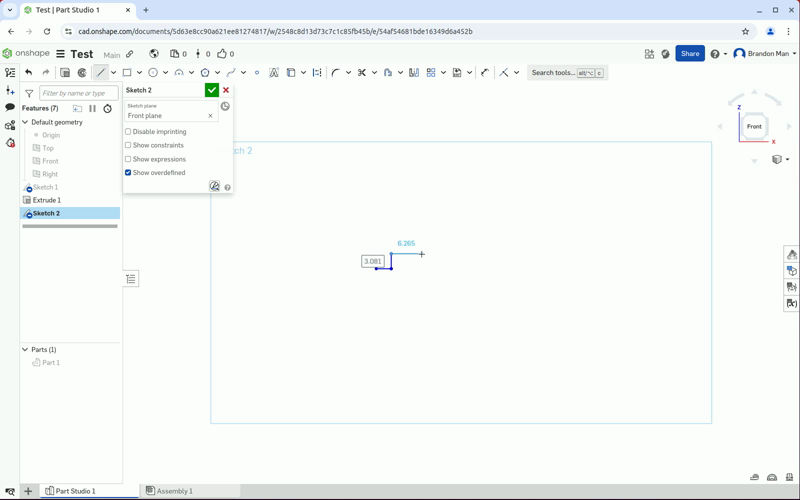
mouse_move(376, 253)
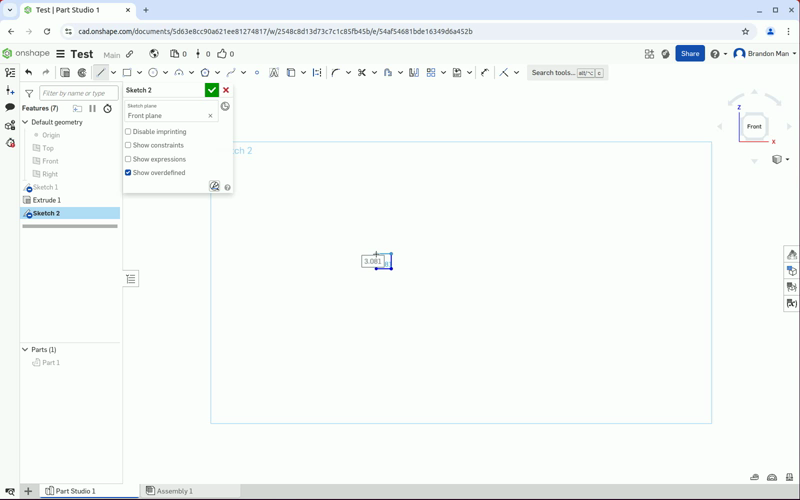
click(376, 253)
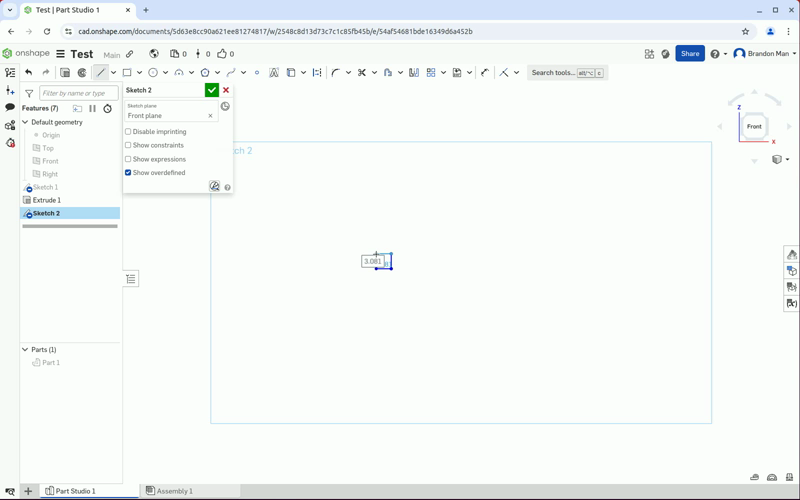
key_up(shift)
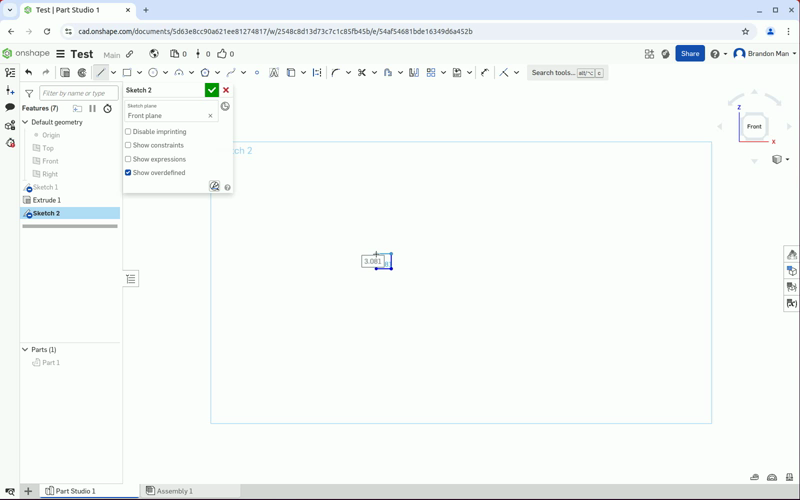
mouse_move(406, 253)
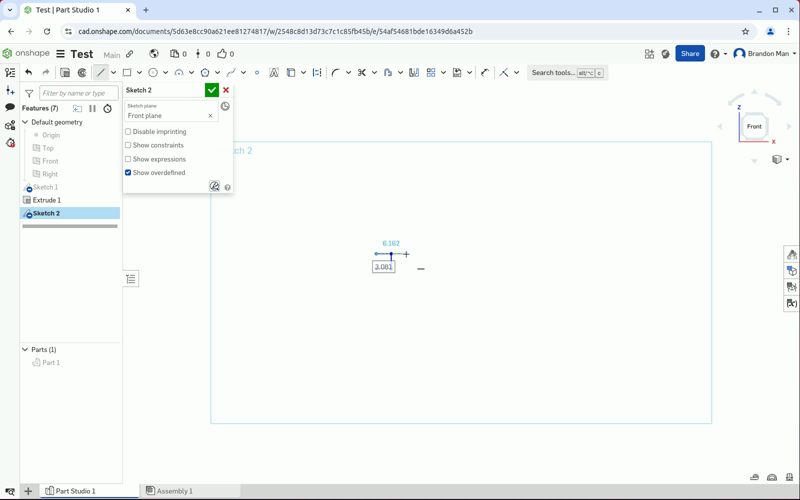
key_down(shift)
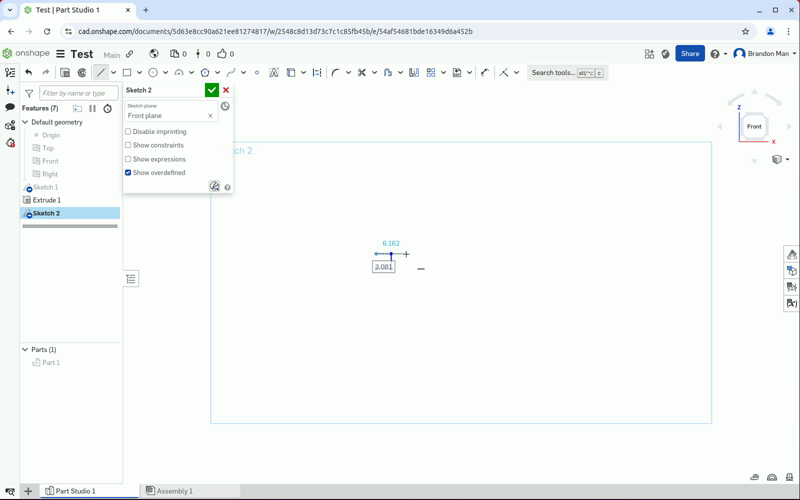
mouse_move(376, 268)
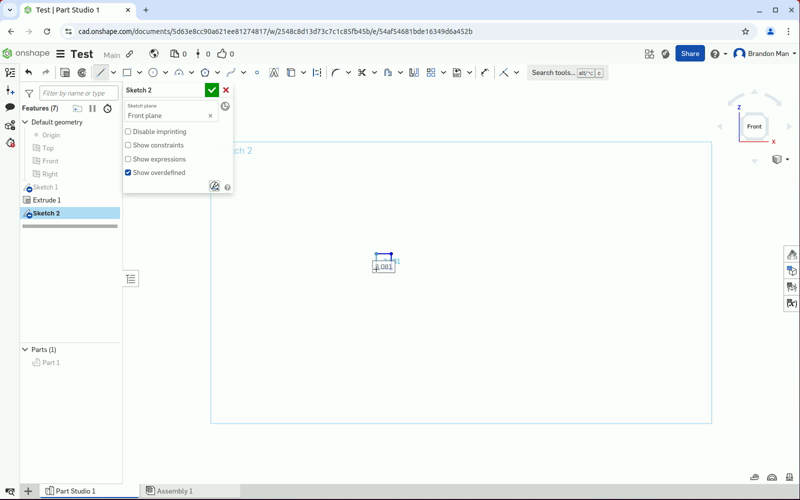
key_up(shift)
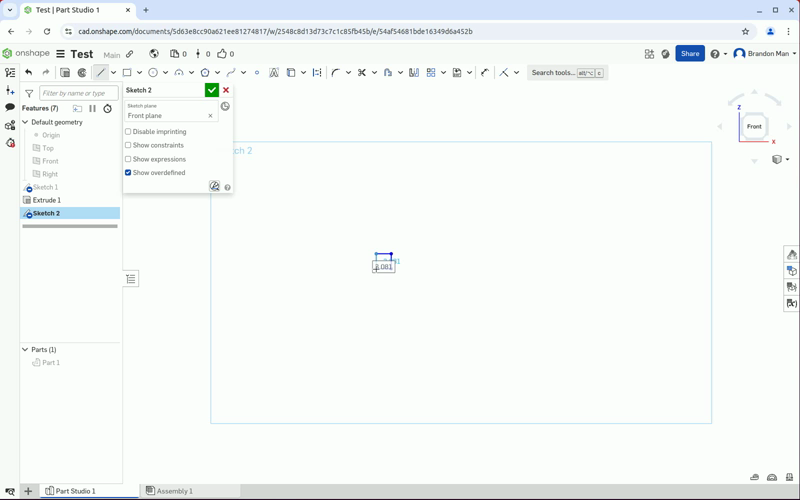
click(376, 268)
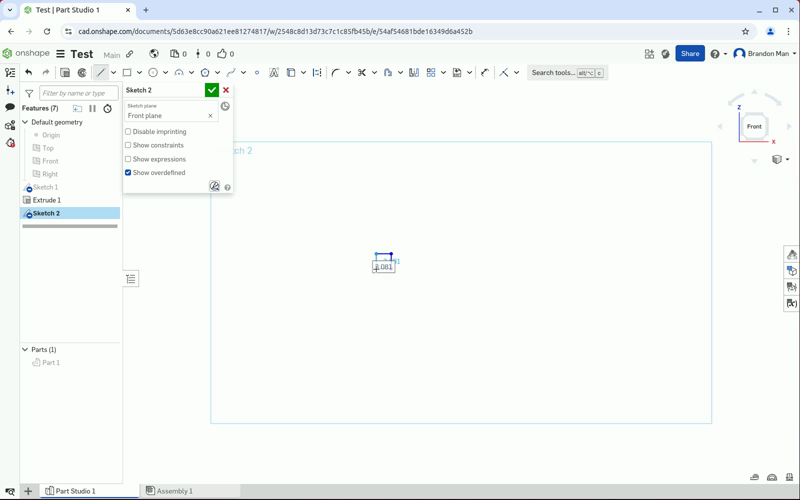
key(esc)
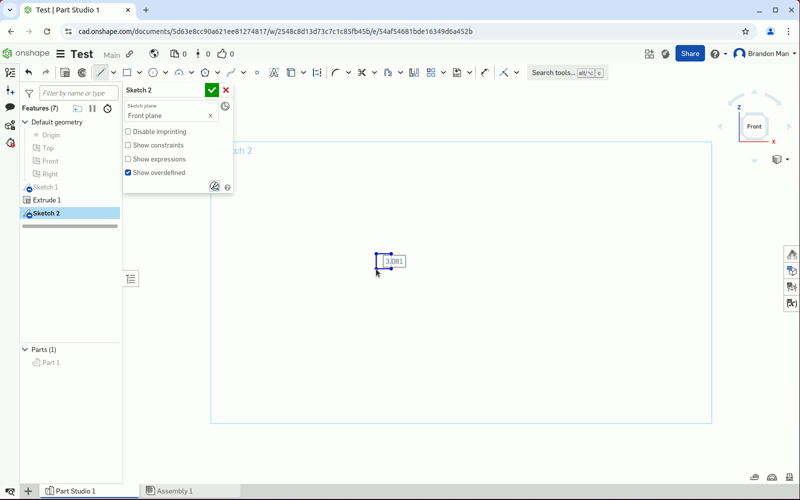
mouse_move(390, 261)
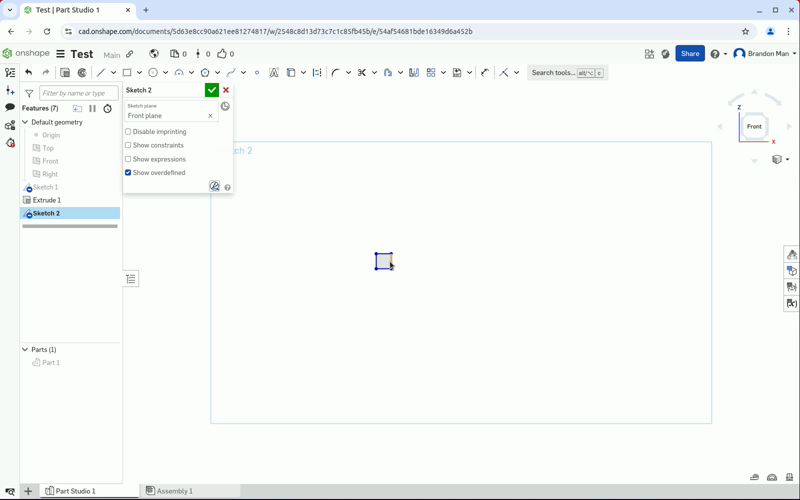
scroll(6)
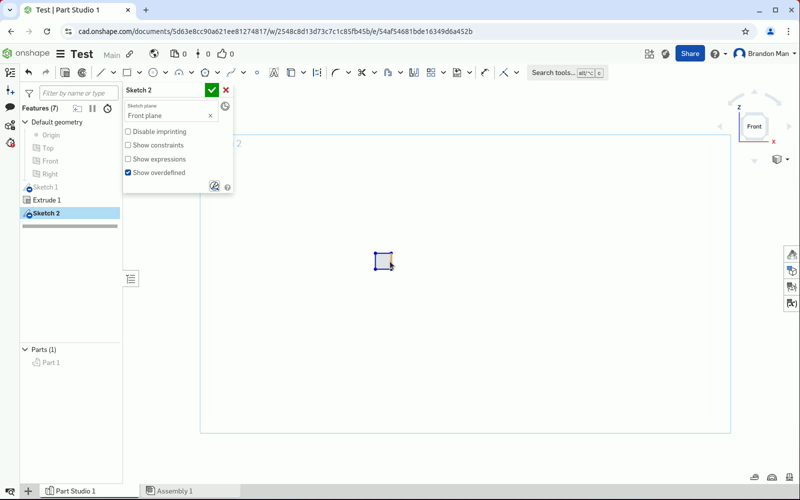
scroll(6)
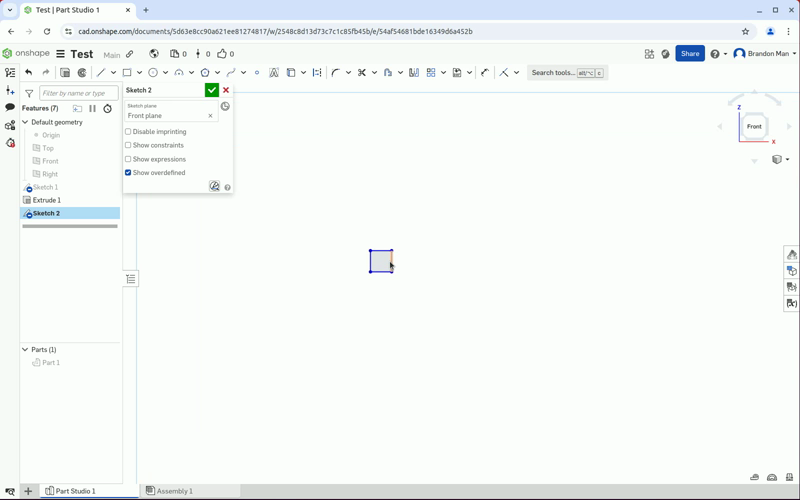
scroll(6)
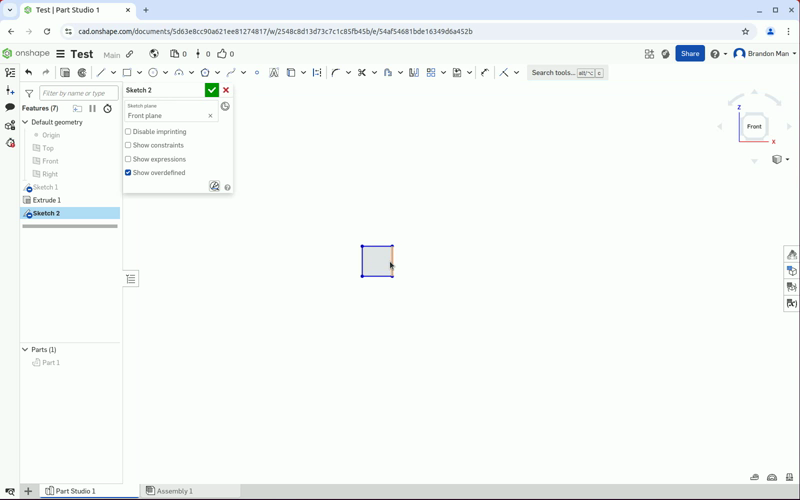
scroll(6)
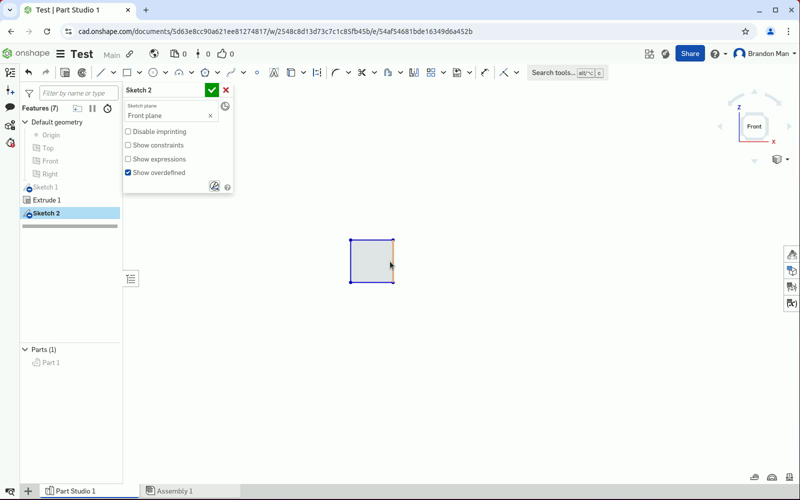
scroll(6)
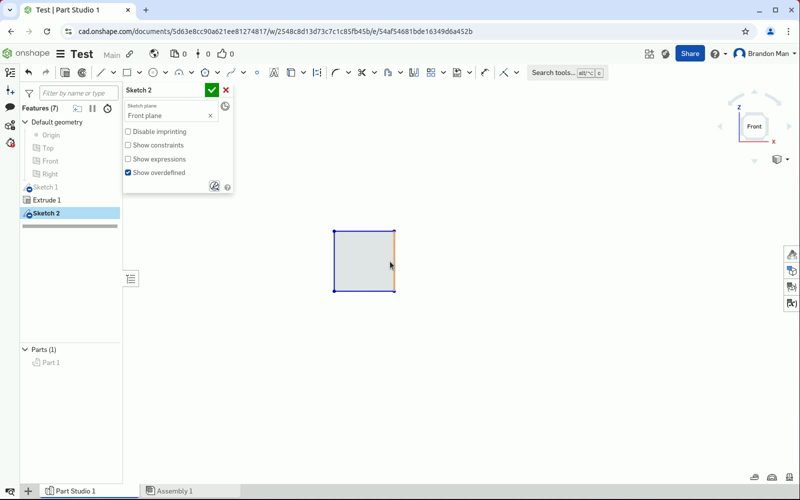
scroll(6)
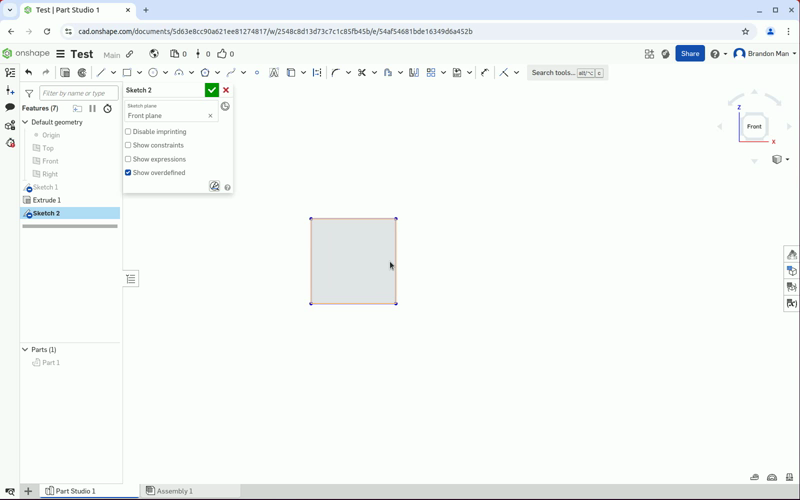
scroll(6)
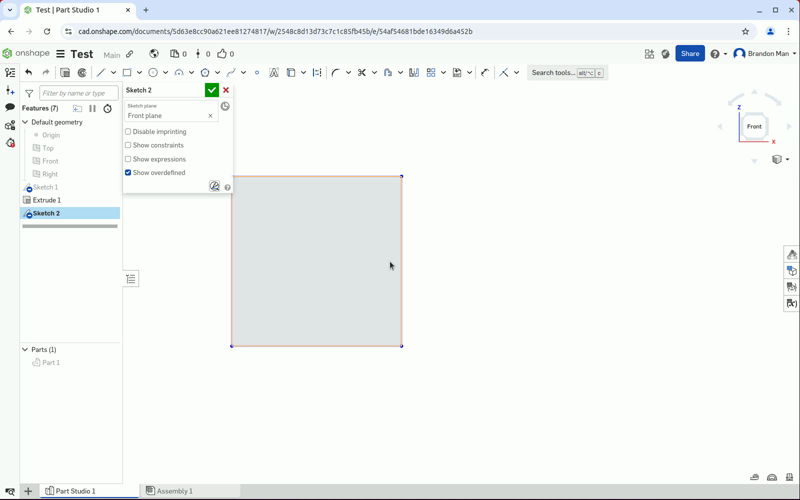
click(390, 261)
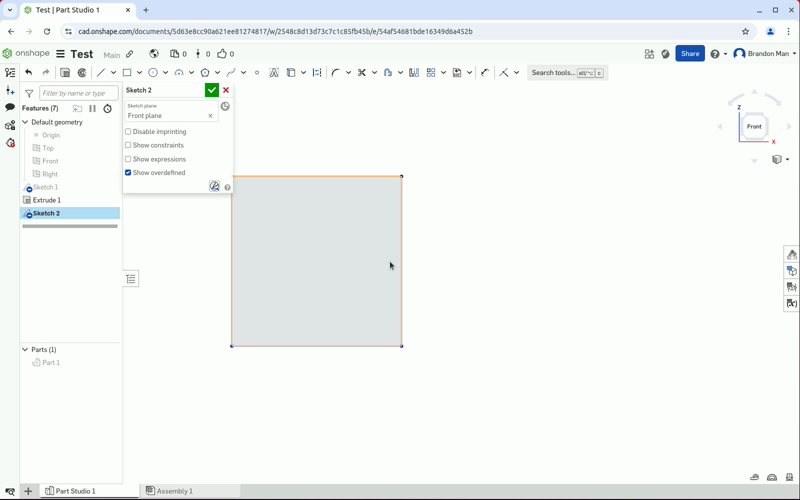
scroll(-6)
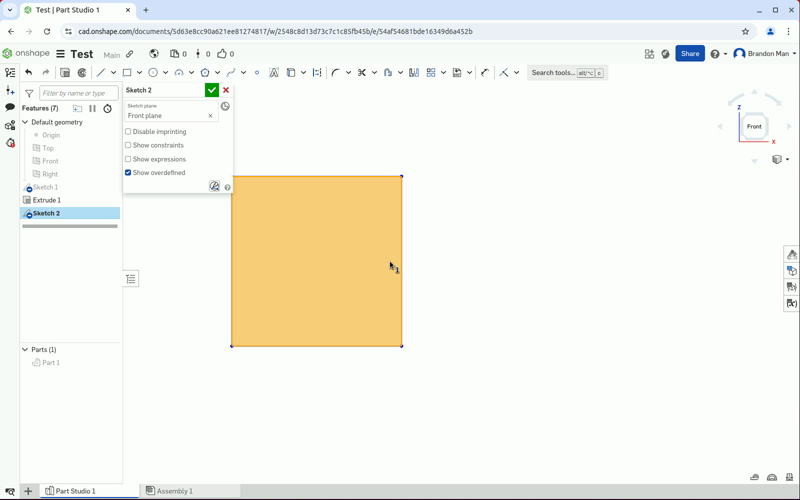
scroll(-6)
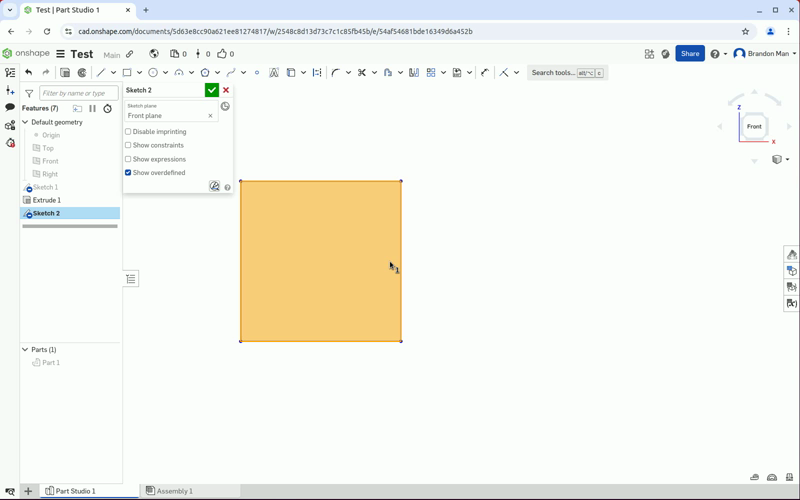
scroll(-6)
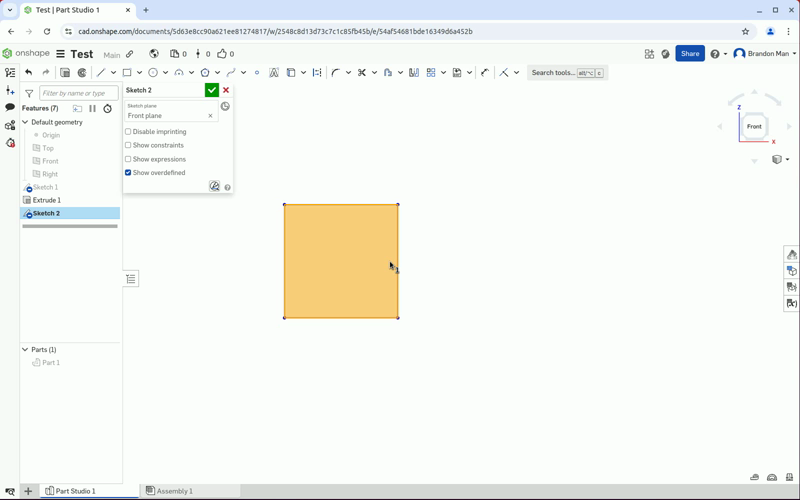
scroll(-6)
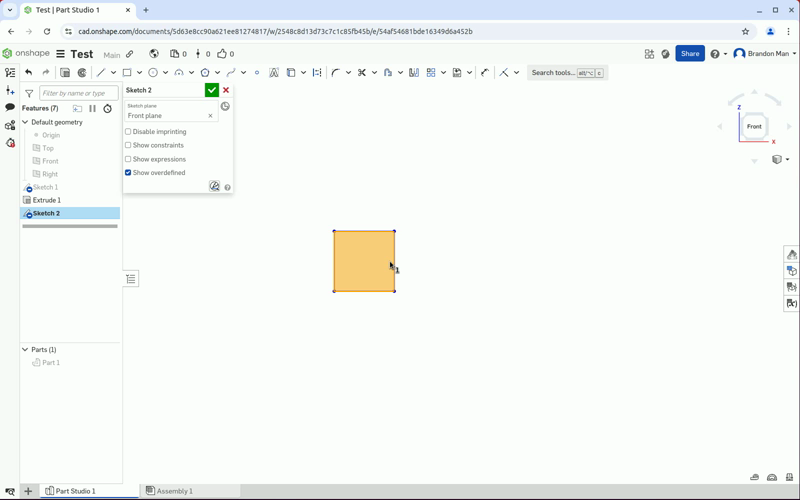
scroll(-6)
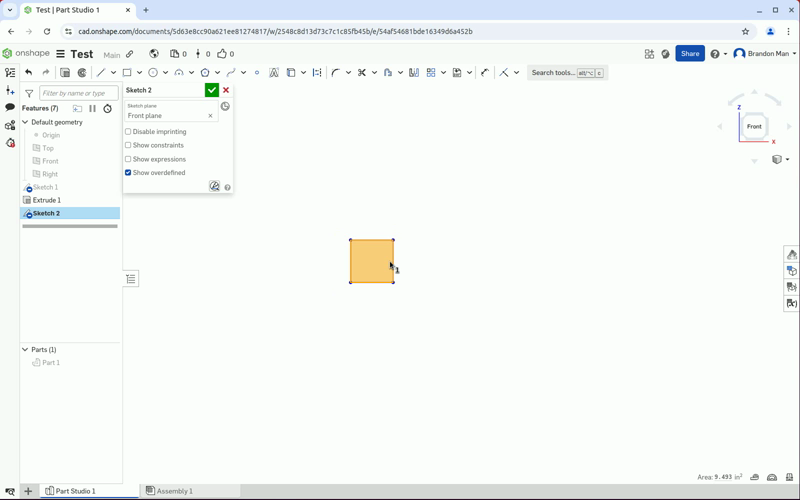
scroll(-6)
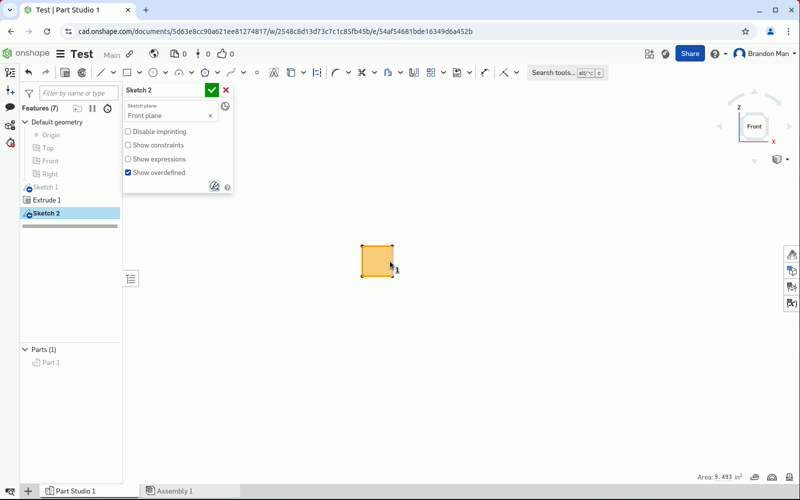
scroll(-6)
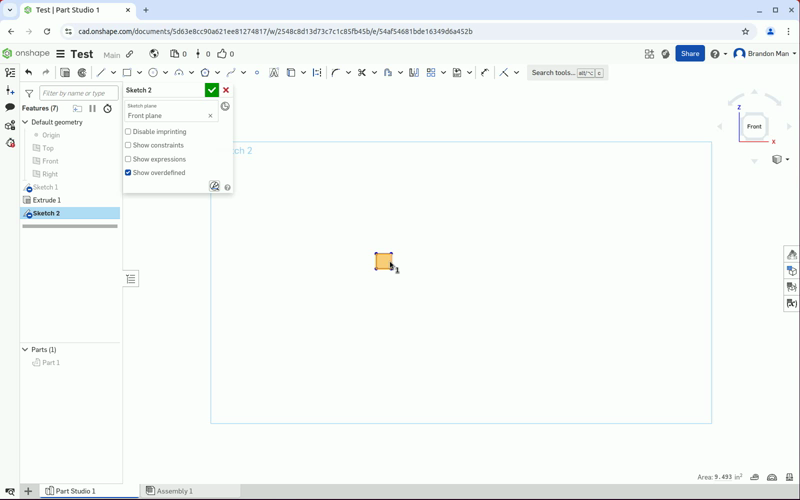
mouse_move(73, 352)
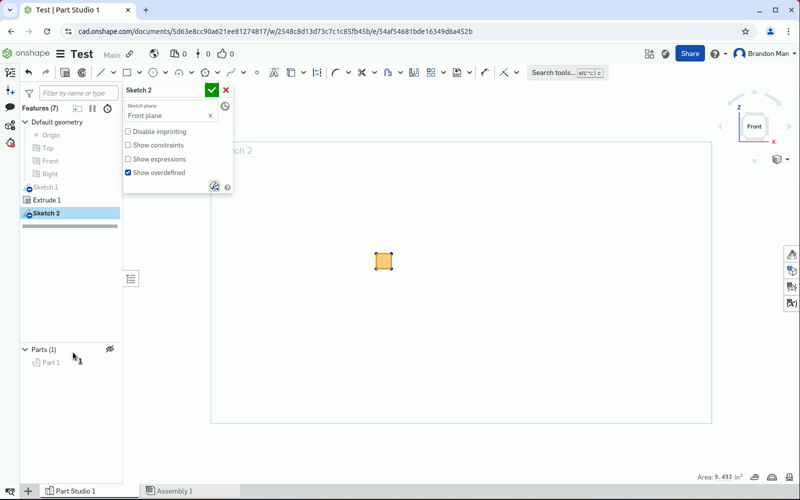
key(shift+y)
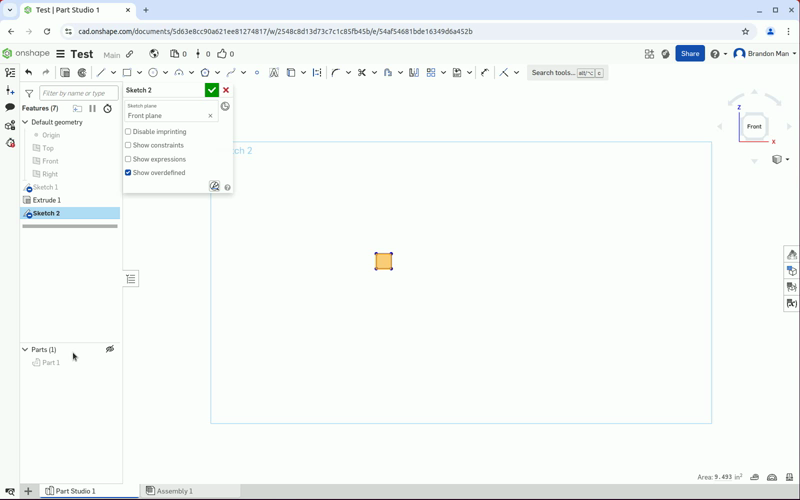
key(shift+e)
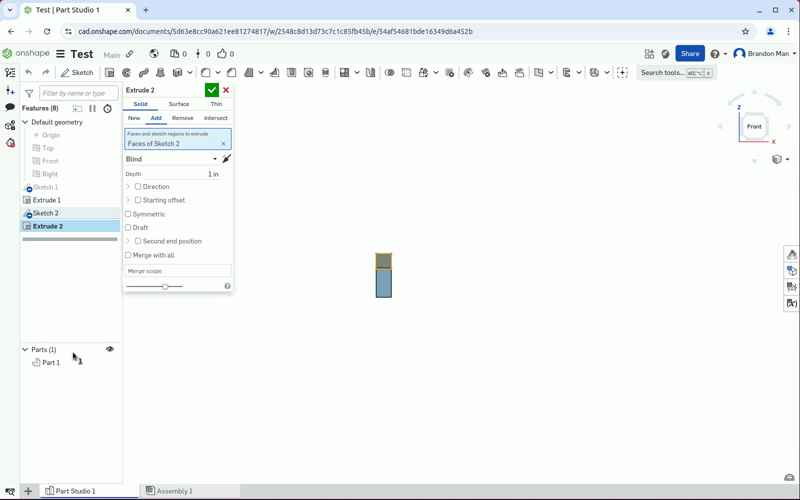
mouse_move(143, 106)
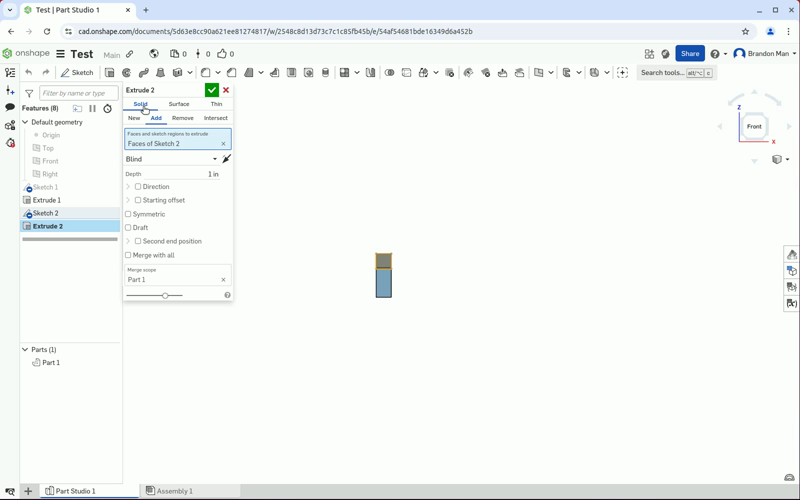
click(143, 106)
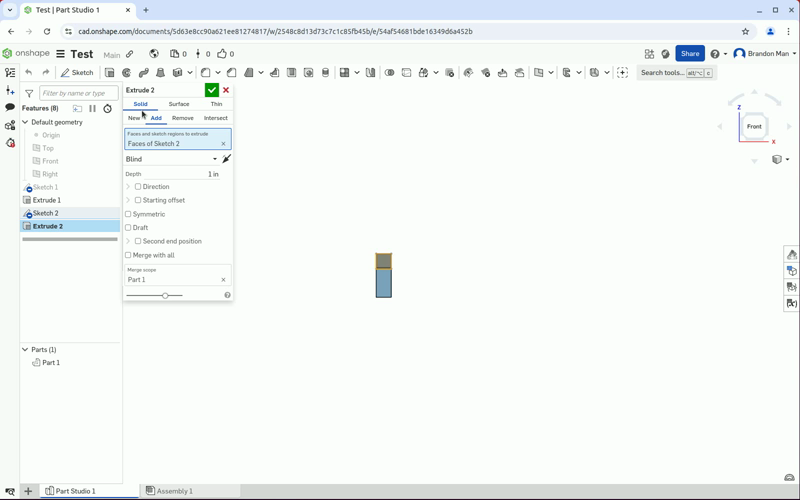
mouse_move(137, 120)
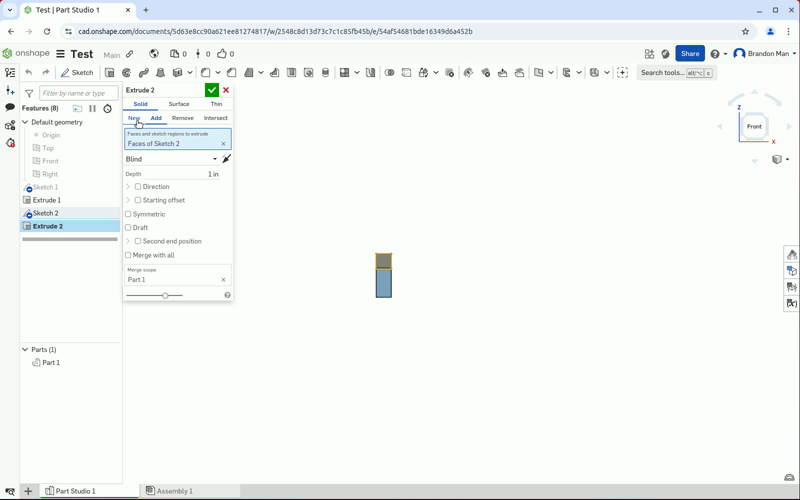
click(137, 120)
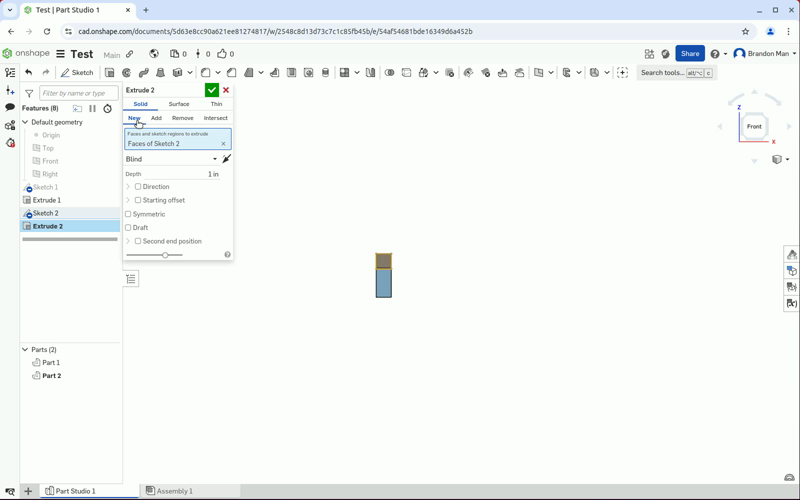
key(tab, 4)
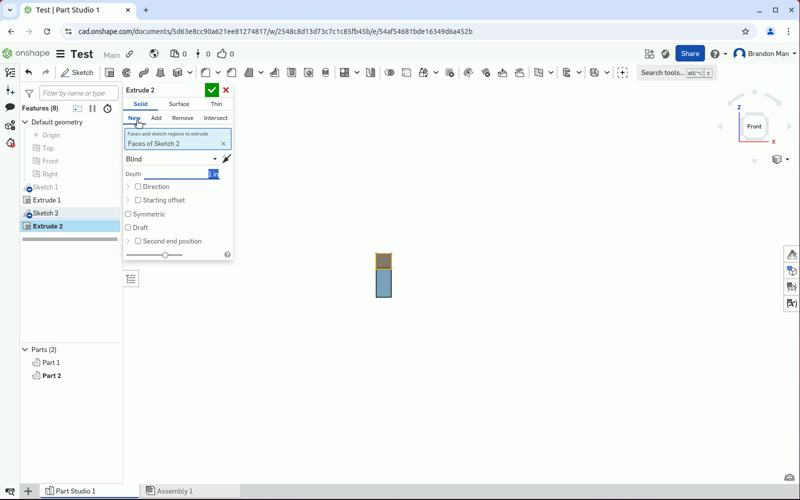
text(11.554)
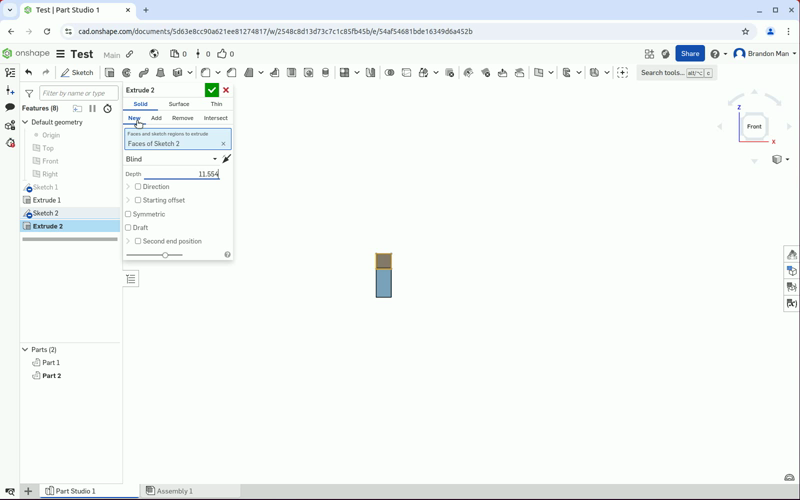
key(enter)
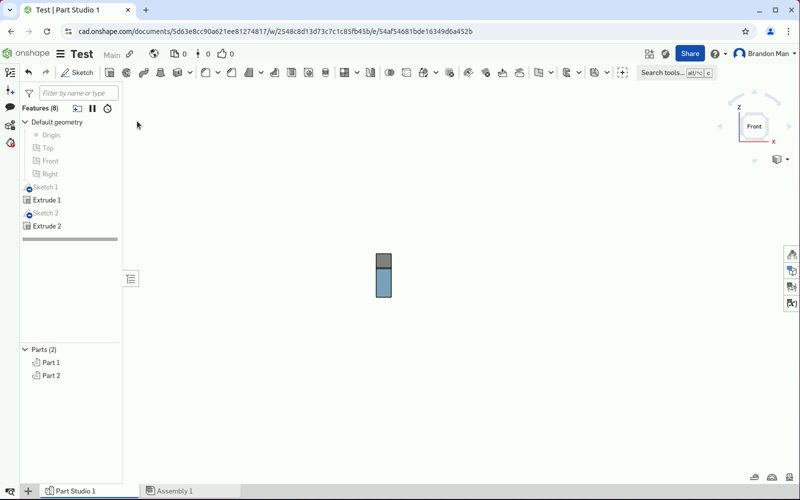
key(shift+h)
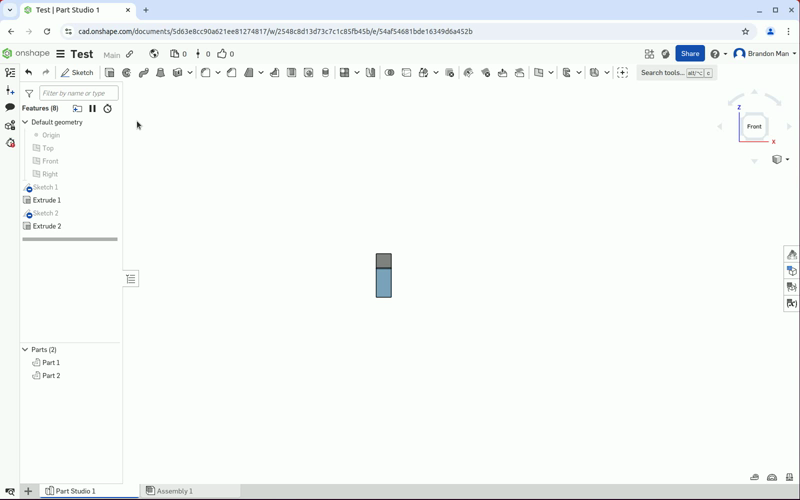
key(shift+h)
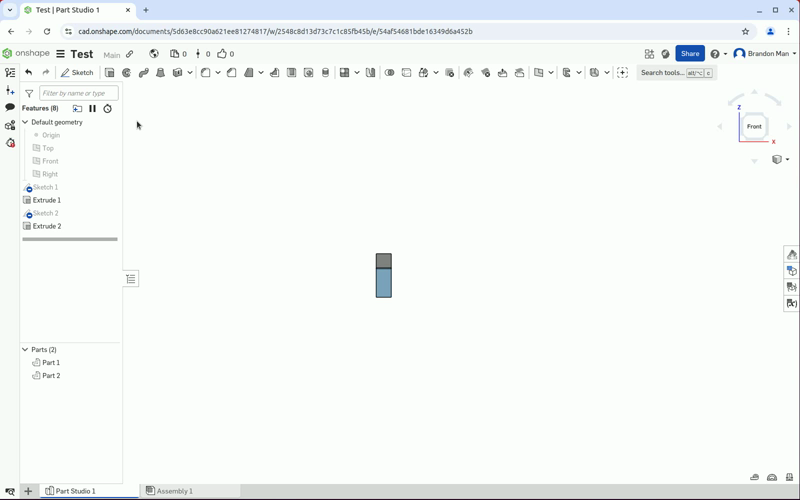
mouse_move(73, 189)
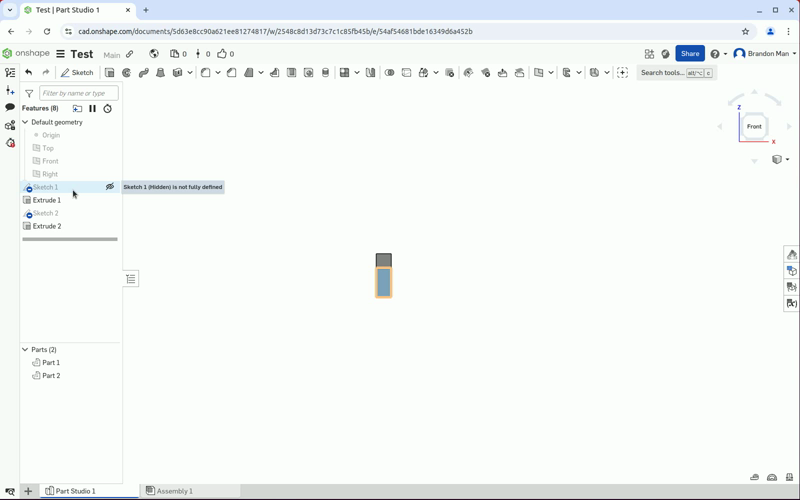
click(73, 189)
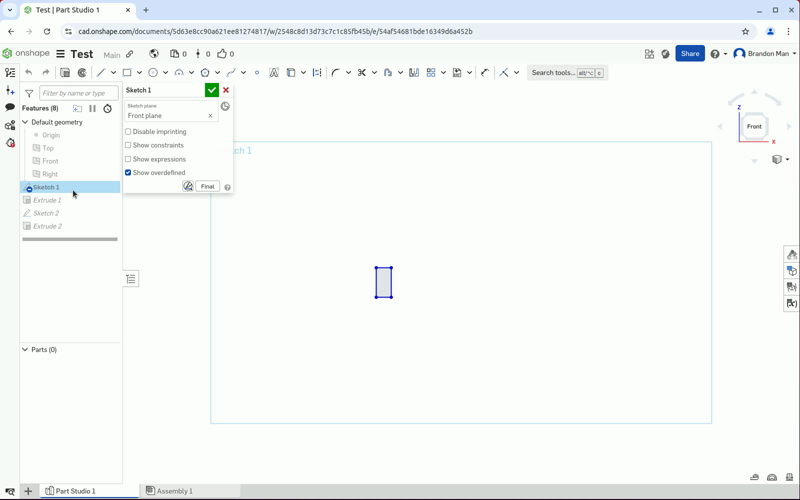
mouse_move(229, 92)
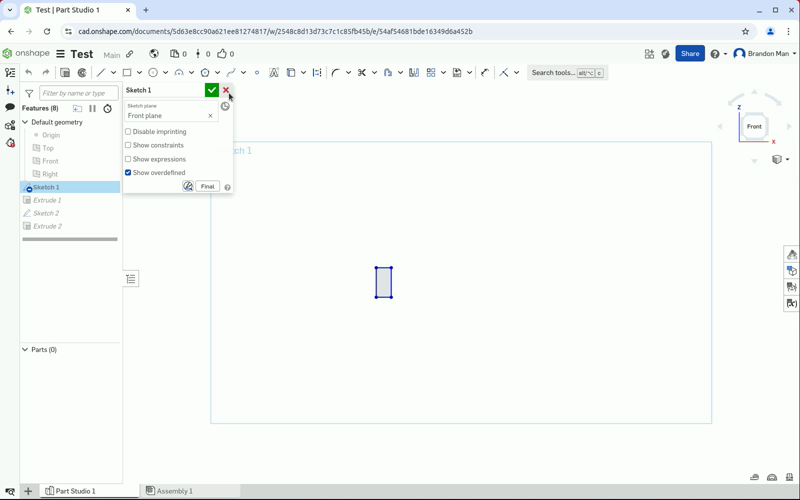
click(229, 92)
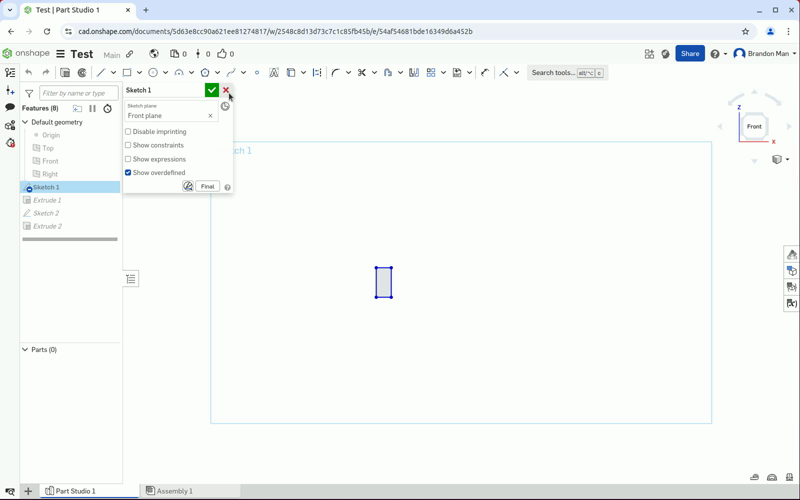
key(shift+s)
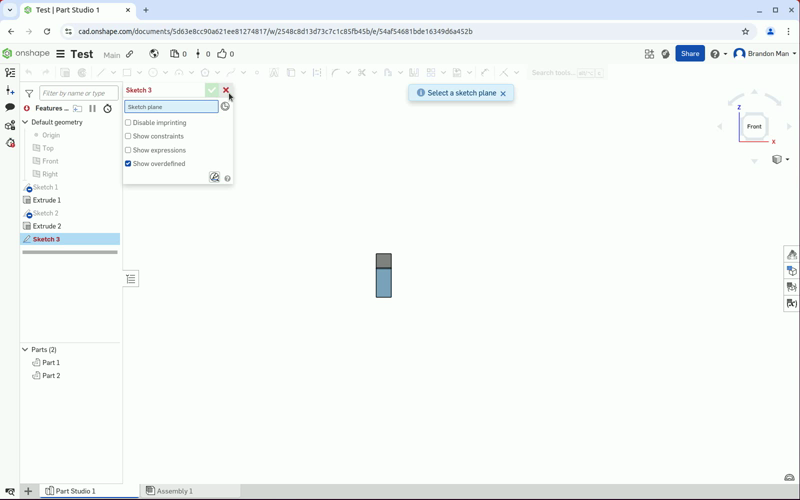
mouse_move(73, 163)
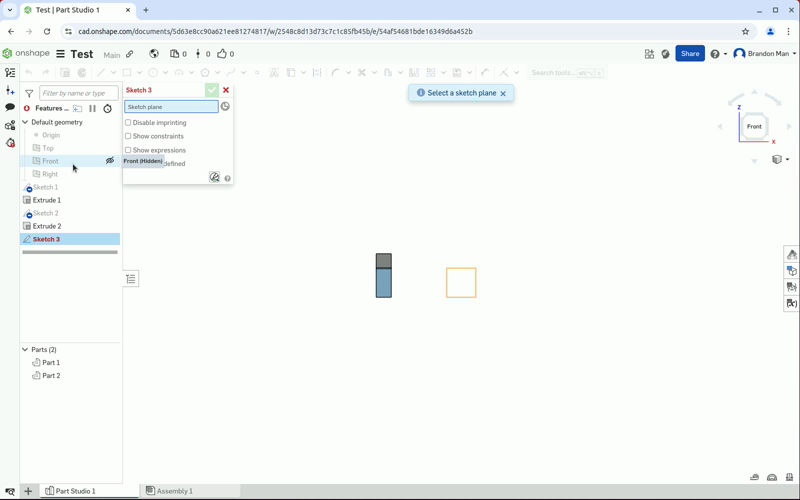
click(73, 163)
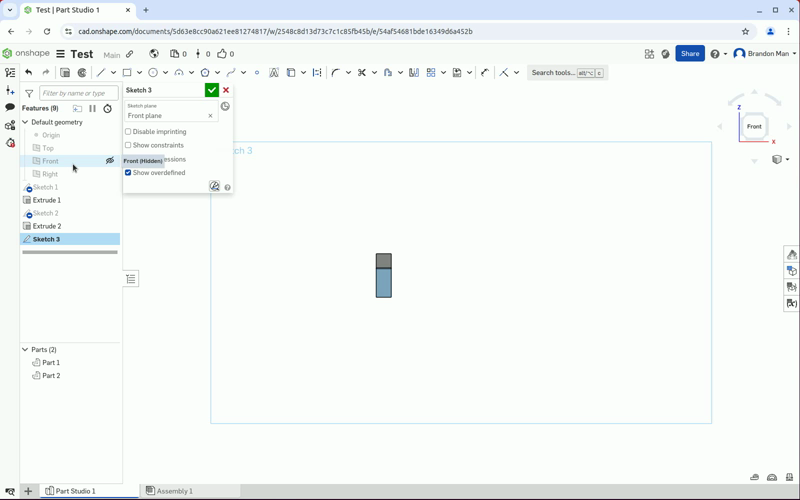
mouse_move(73, 352)
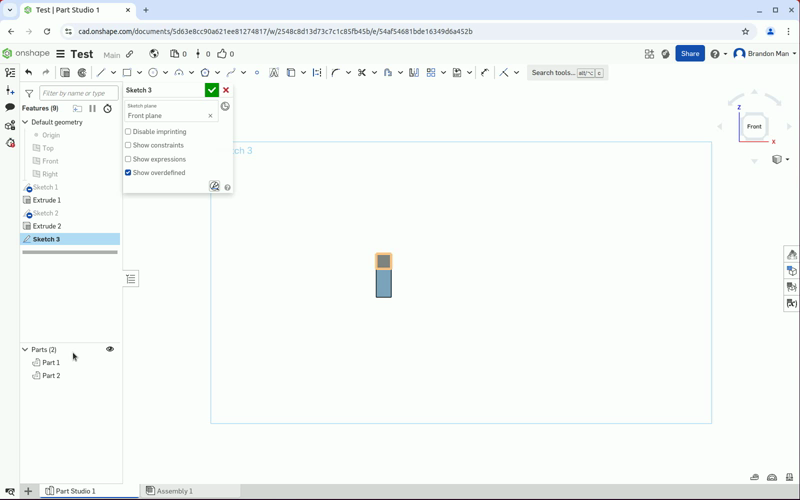
key(y)
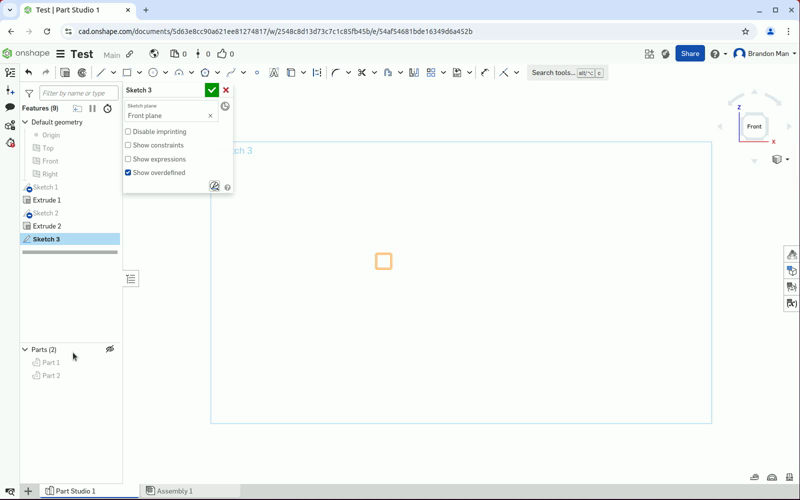
key(l)
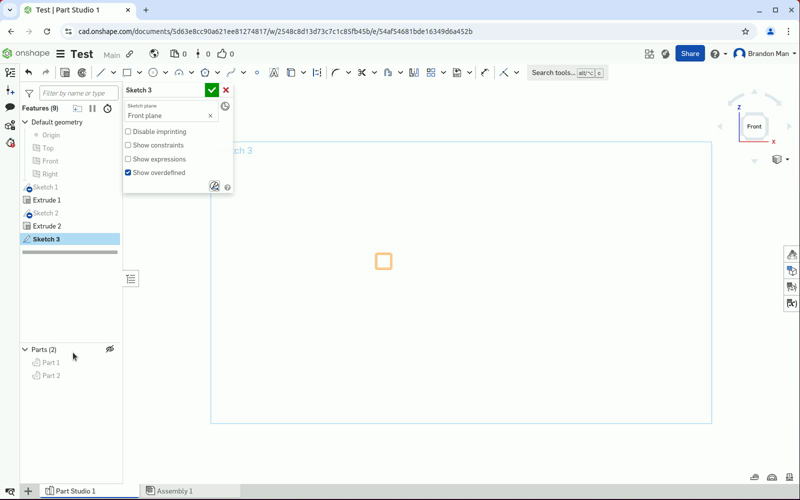
key_down(shift)
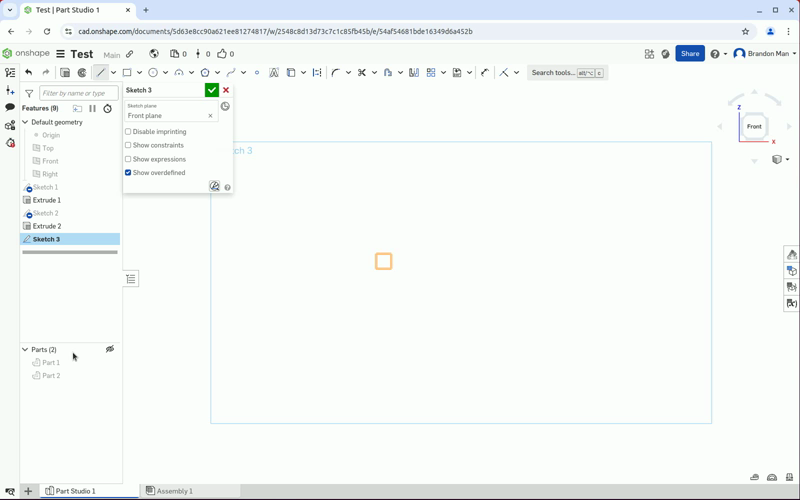
mouse_move(390, 297)
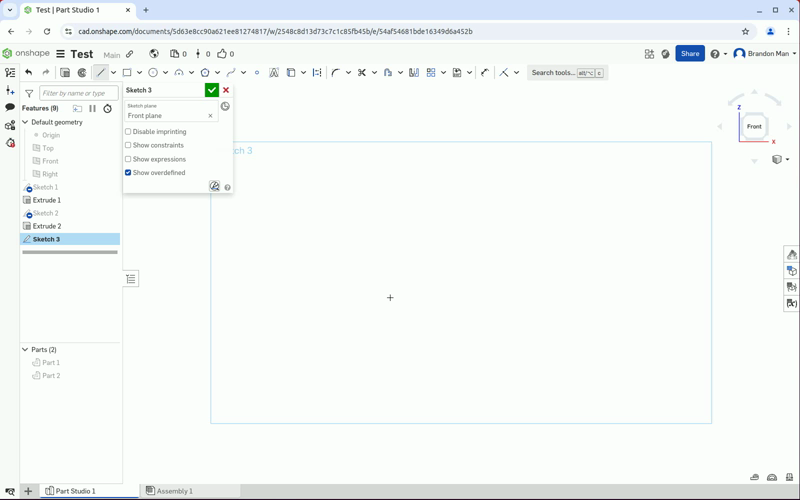
click(390, 297)
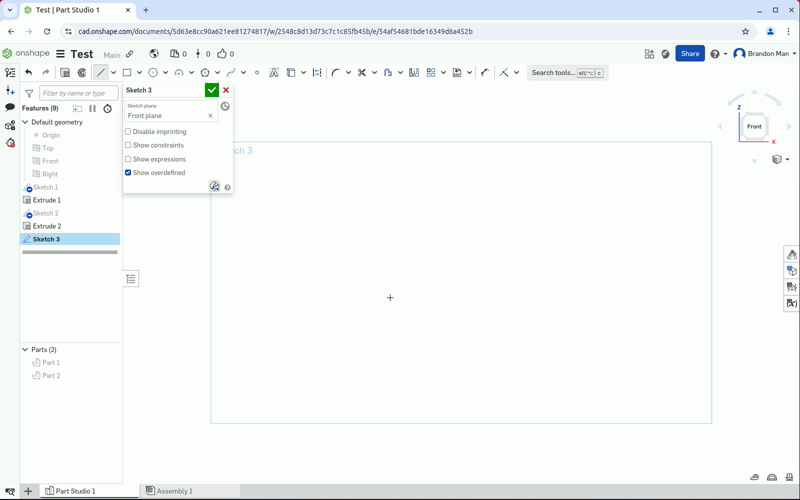
key_up(shift)
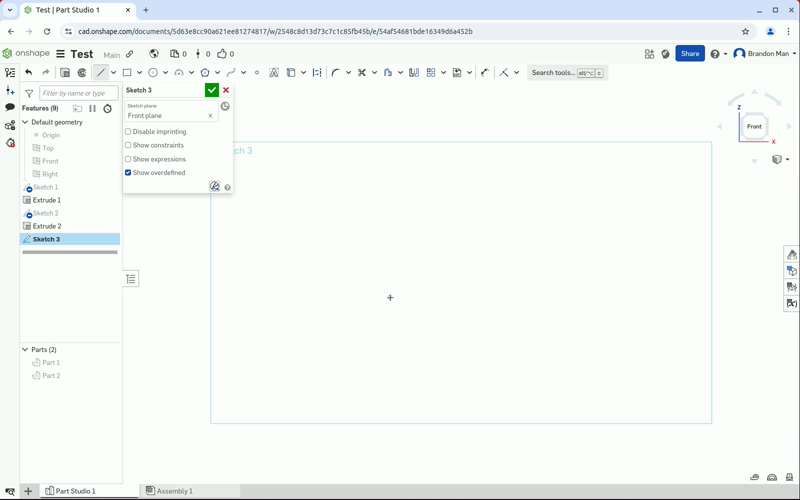
key_down(shift)
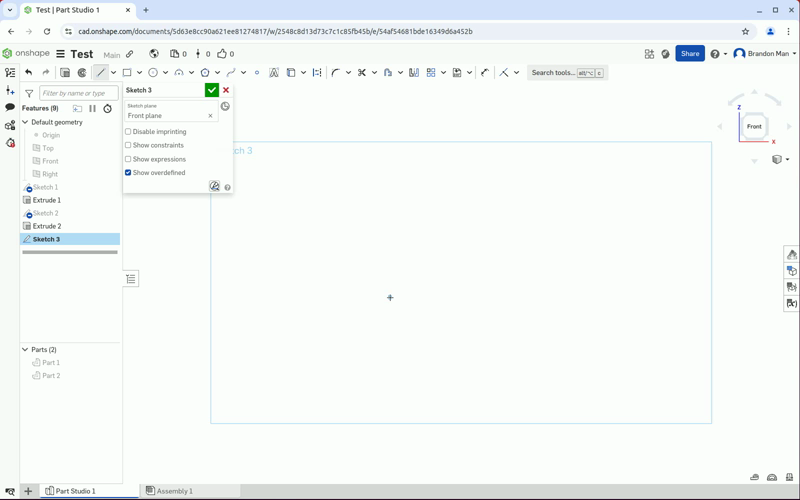
mouse_move(544, 297)
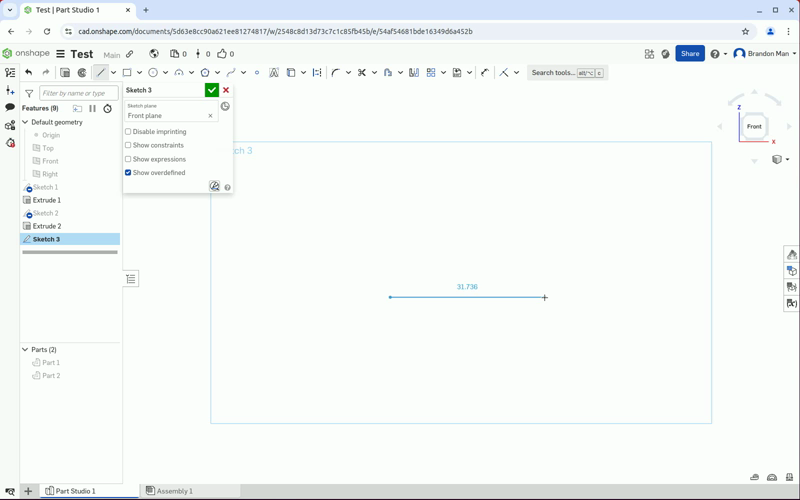
click(544, 297)
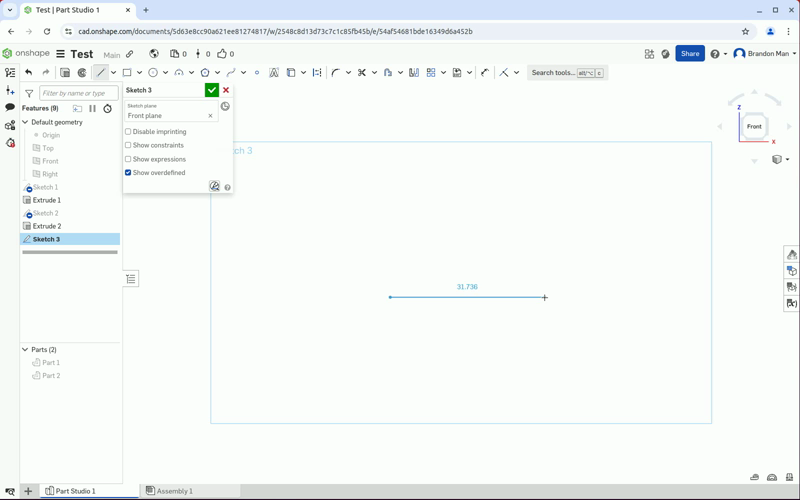
key_up(shift)
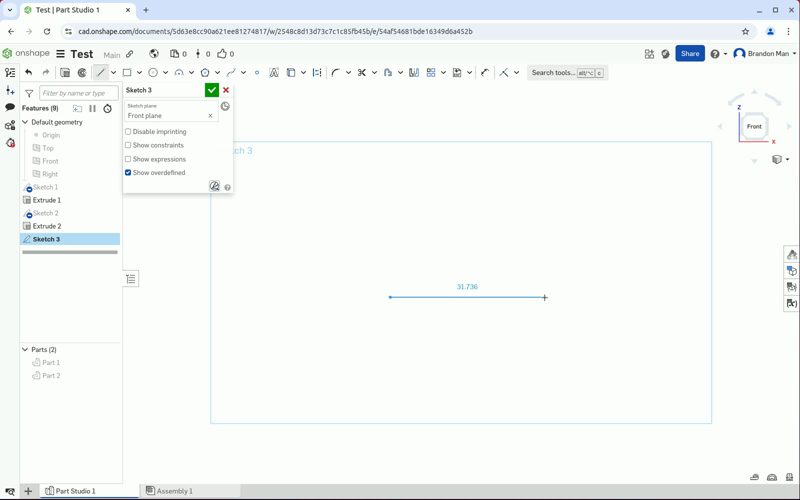
key_down(shift)
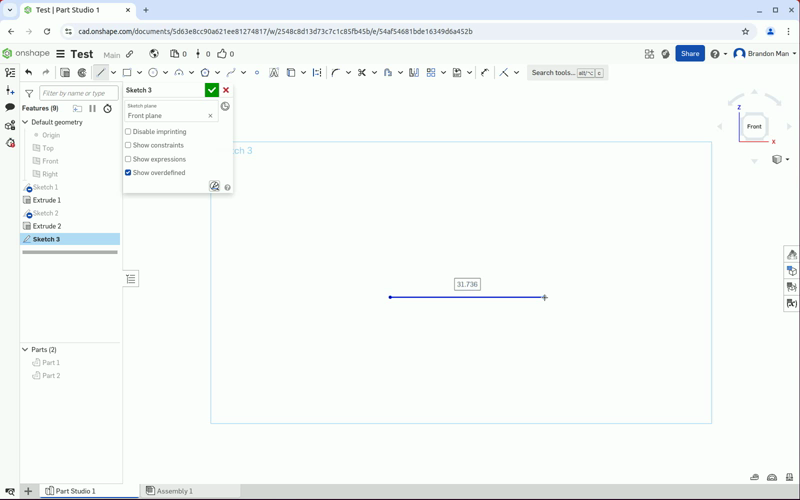
mouse_move(574, 297)
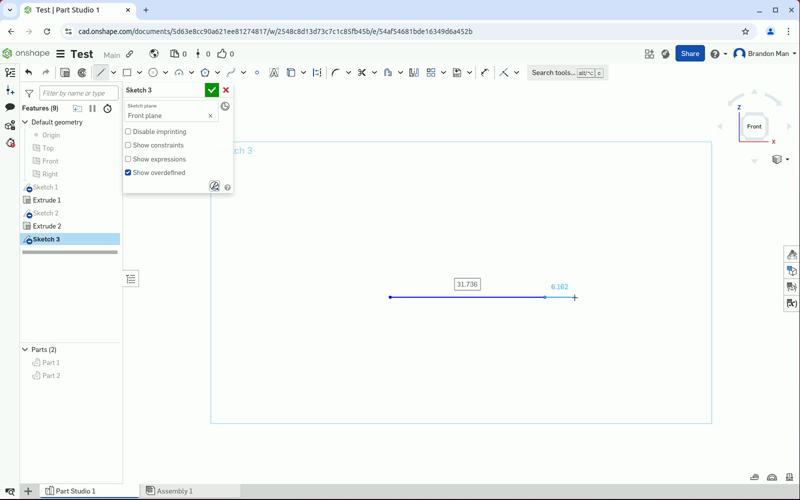
mouse_move(544, 269)
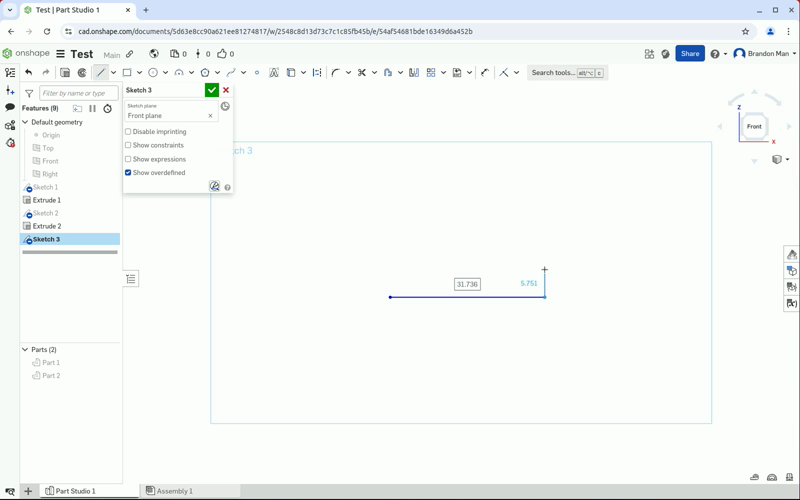
click(544, 269)
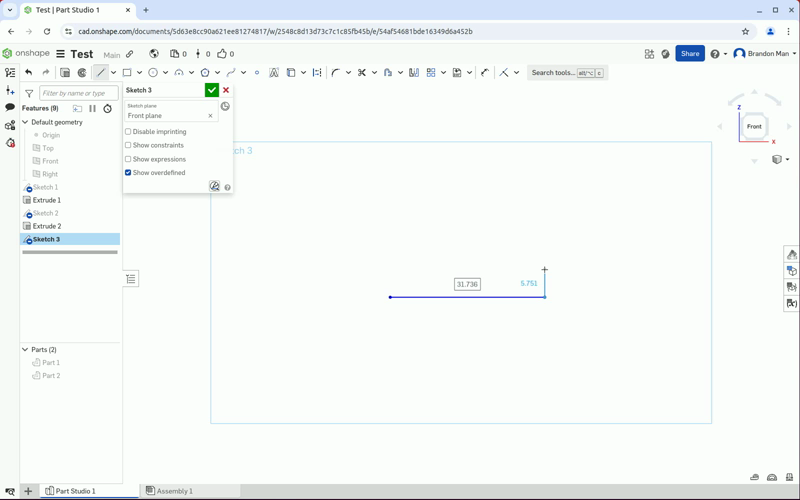
key_up(shift)
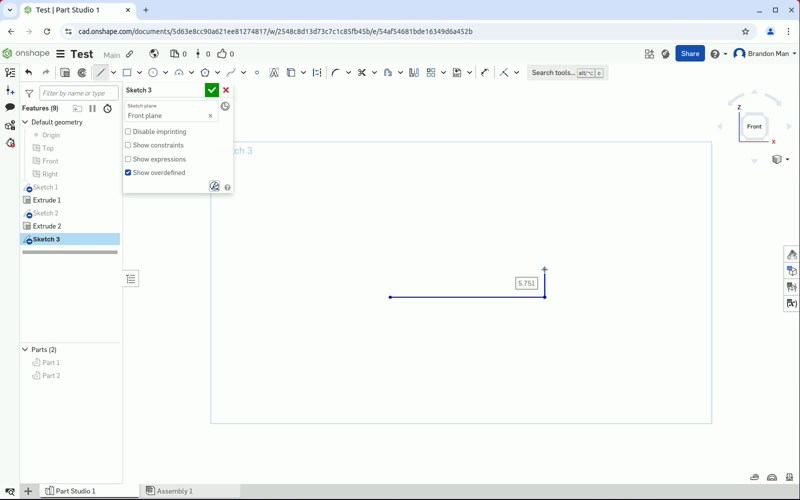
key_down(shift)
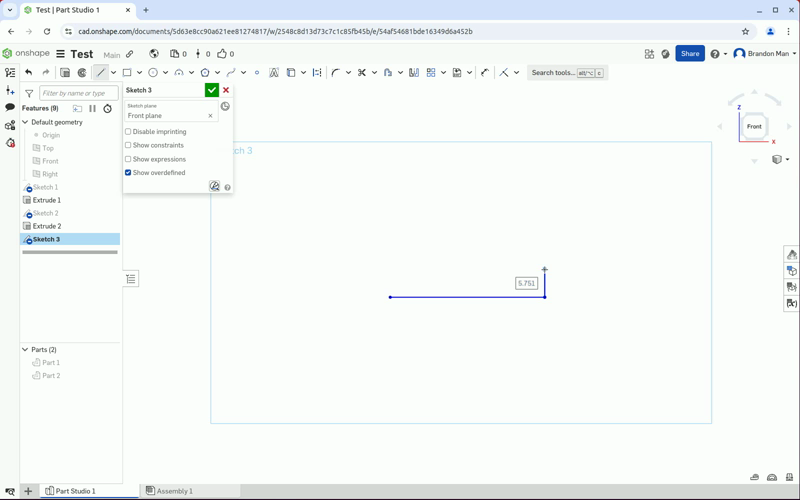
mouse_move(390, 269)
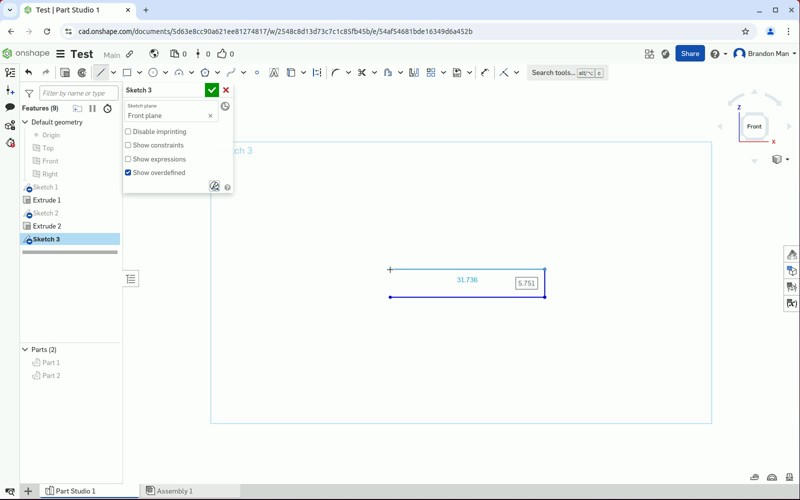
click(390, 269)
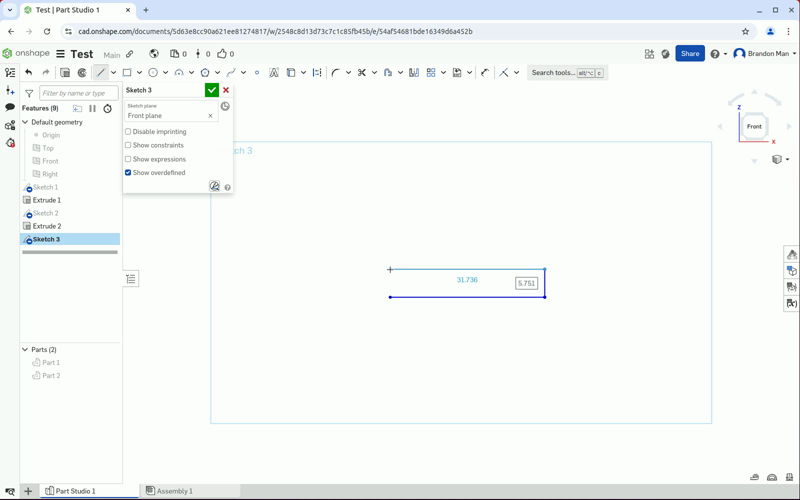
key_up(shift)
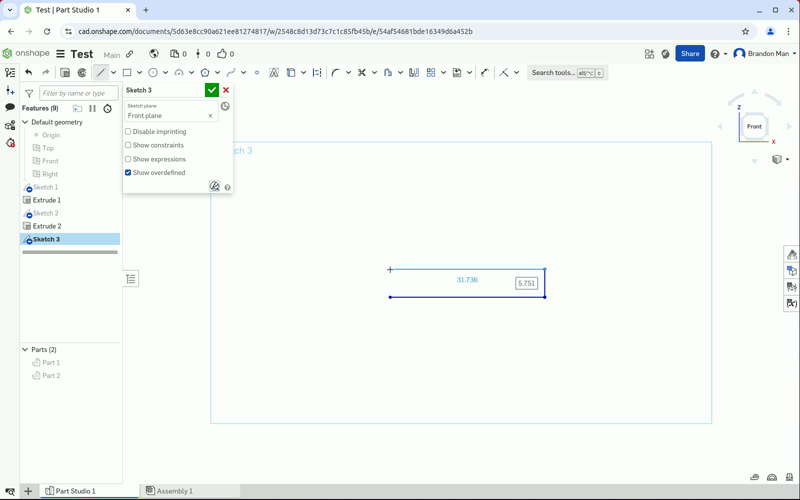
mouse_move(420, 269)
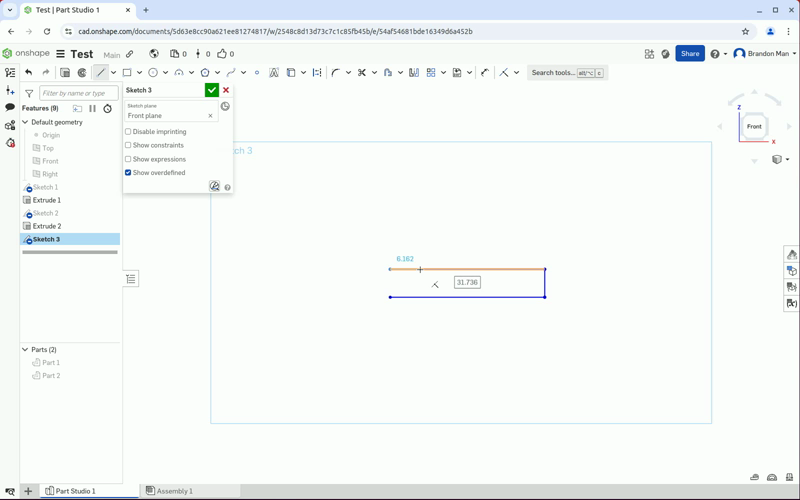
key_down(shift)
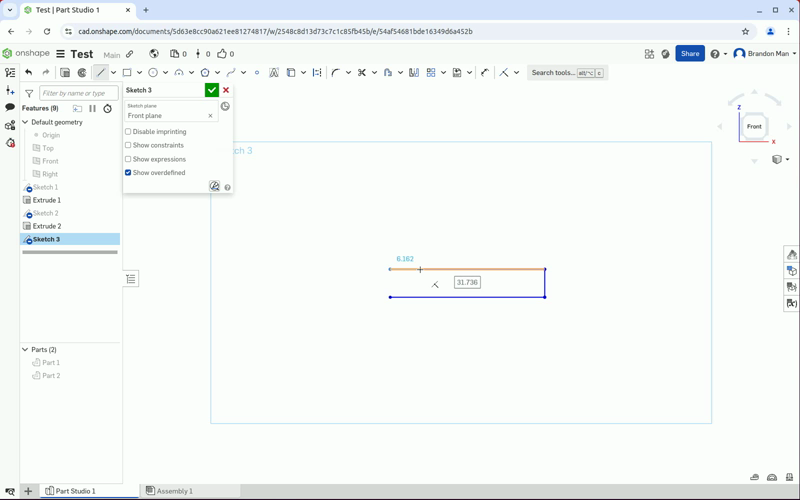
mouse_move(390, 297)
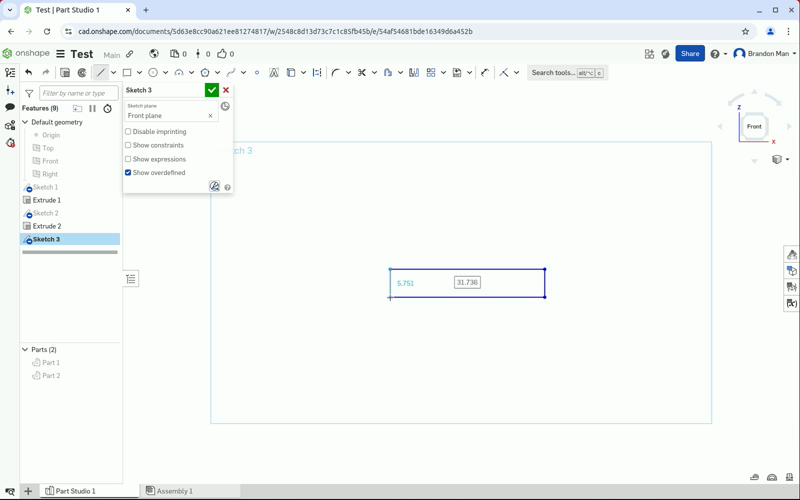
key_up(shift)
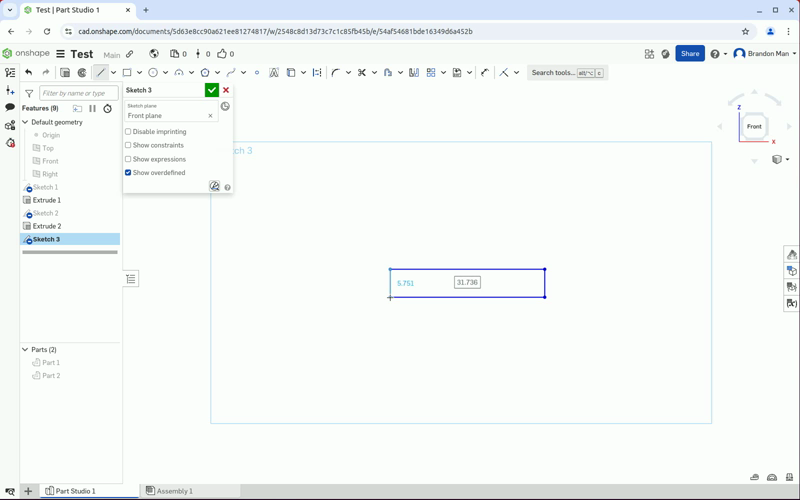
click(390, 297)
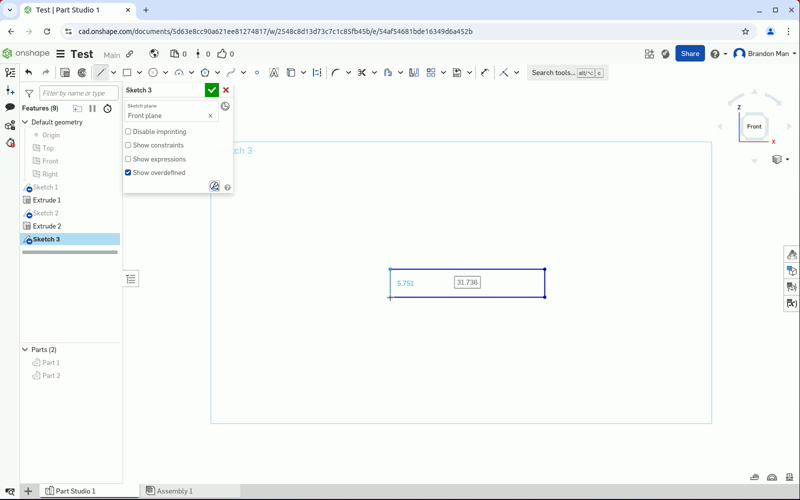
key(esc)
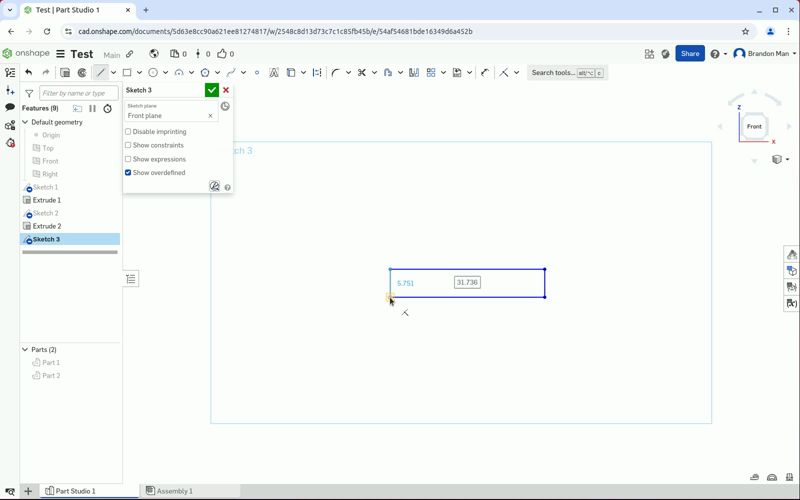
mouse_move(433, 288)
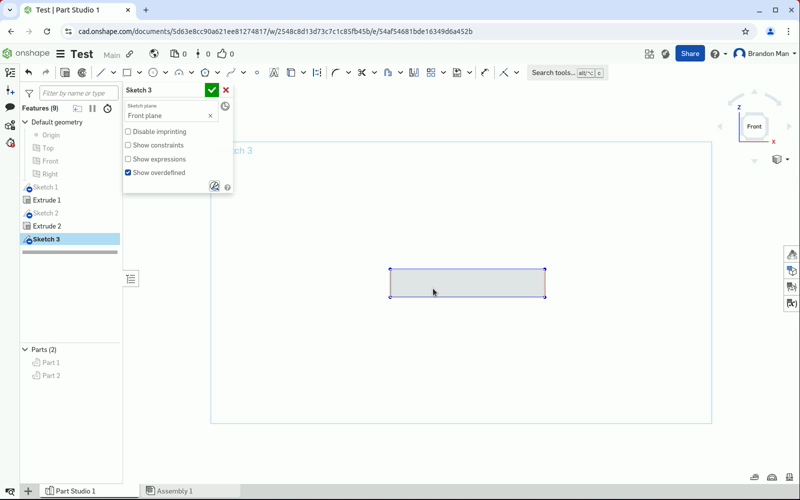
click(433, 288)
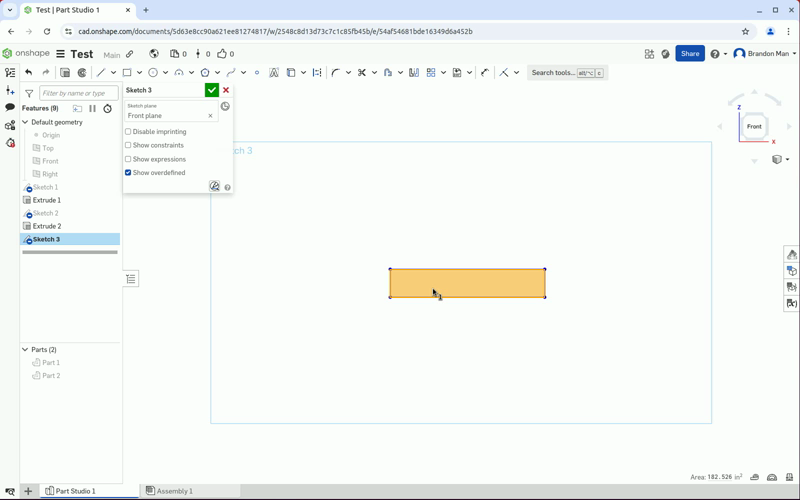
mouse_move(73, 352)
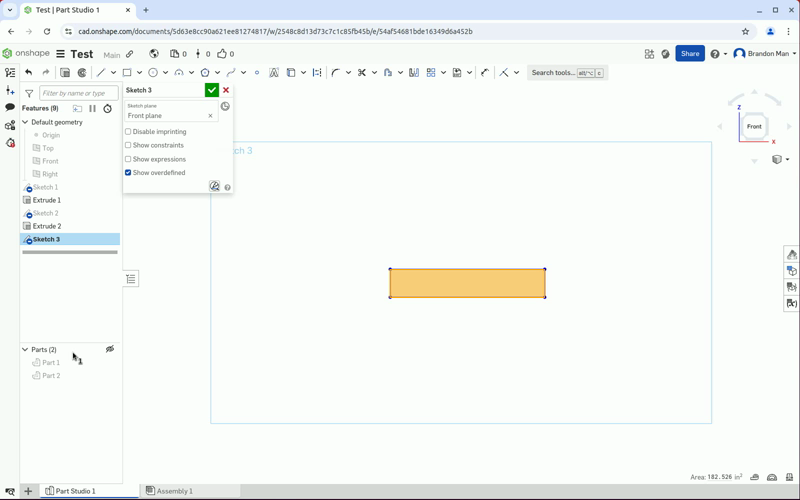
key(shift+y)
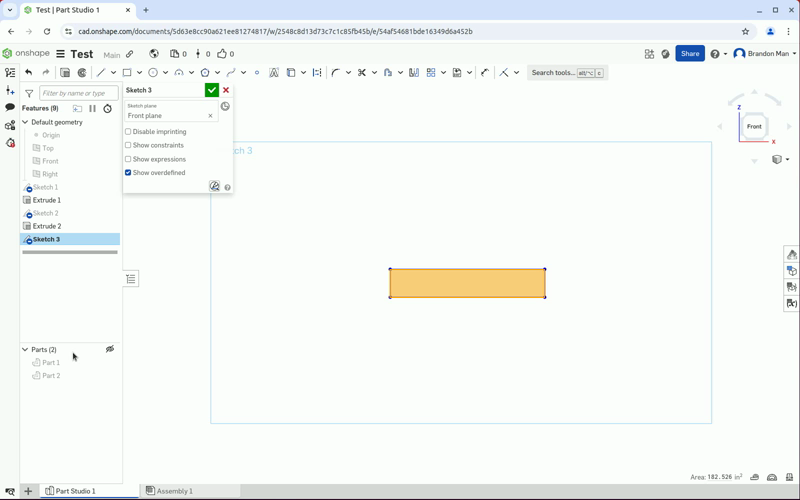
key(shift+e)
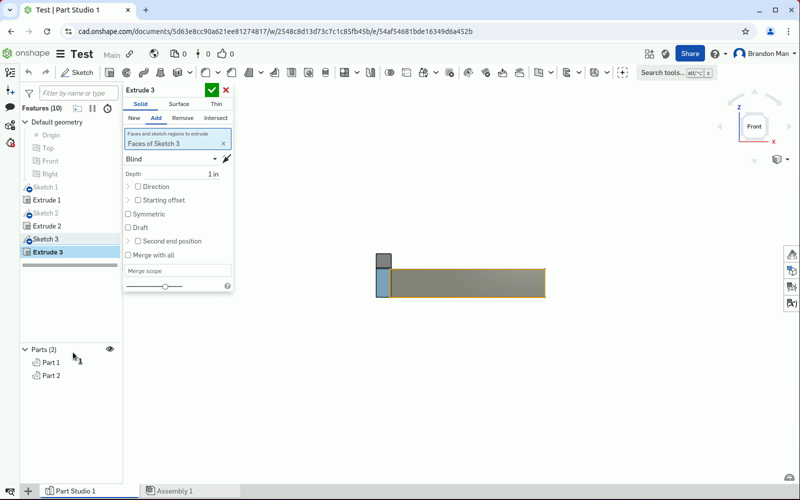
mouse_move(143, 106)
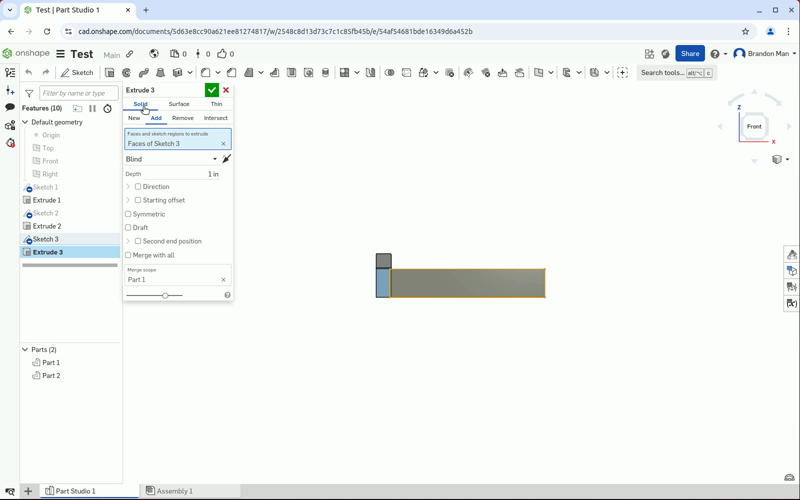
click(143, 106)
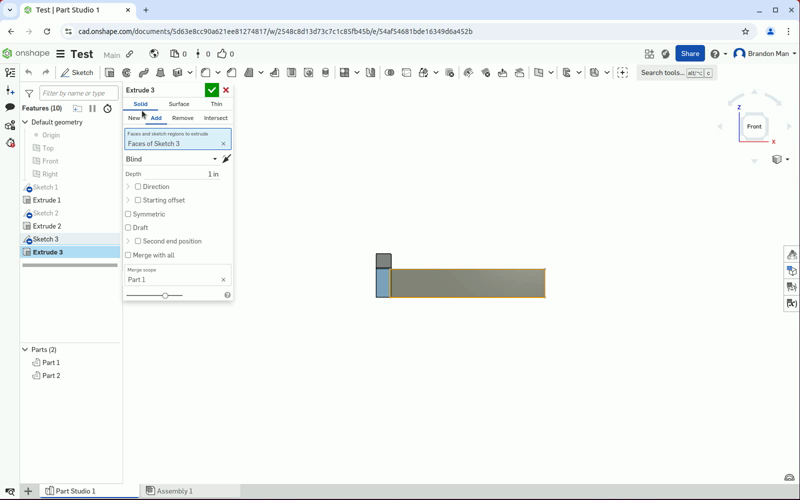
mouse_move(137, 120)
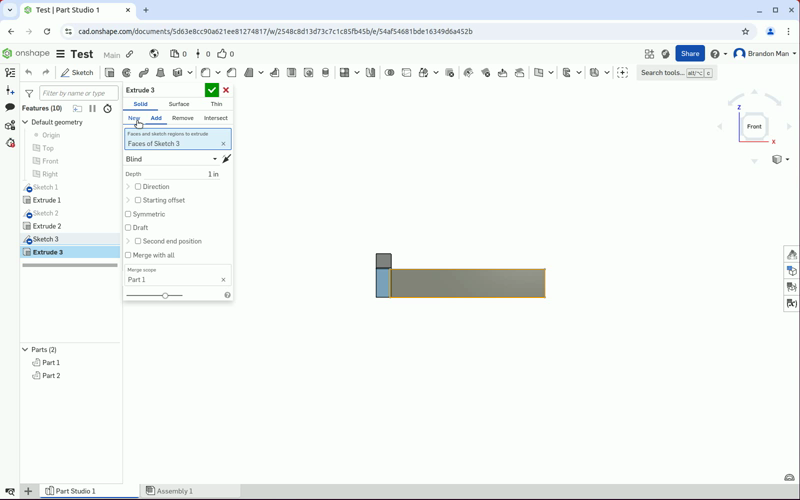
click(137, 120)
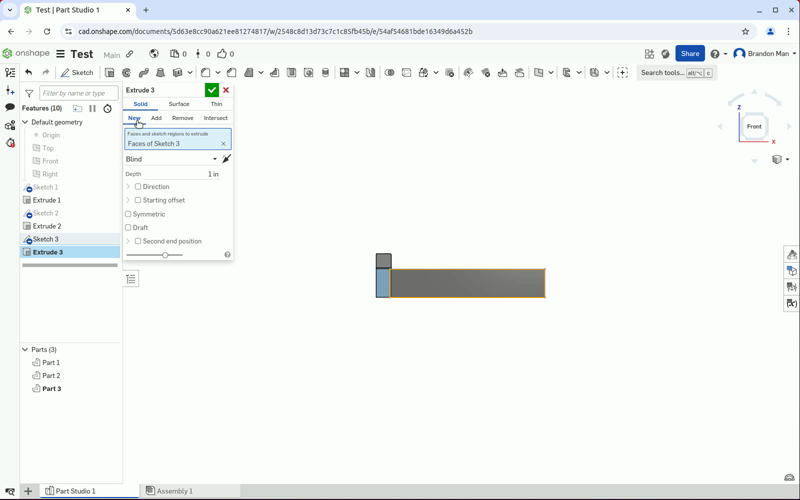
key(tab, 4)
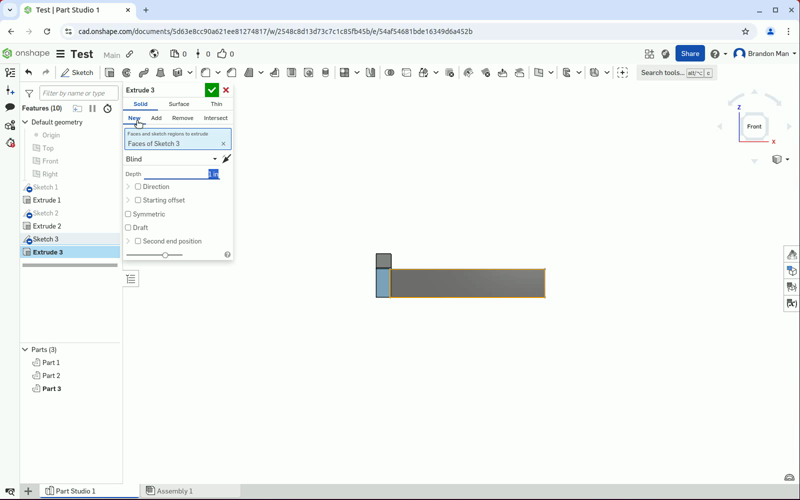
text(11.554)
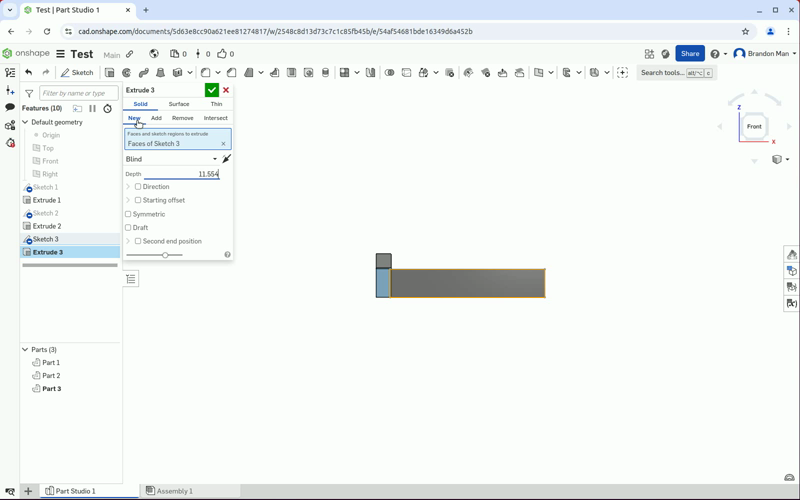
key(enter)
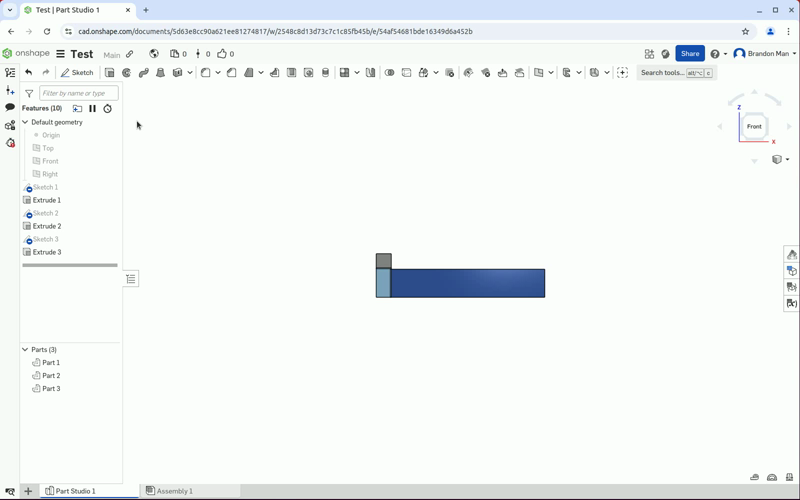
key(shift+h)
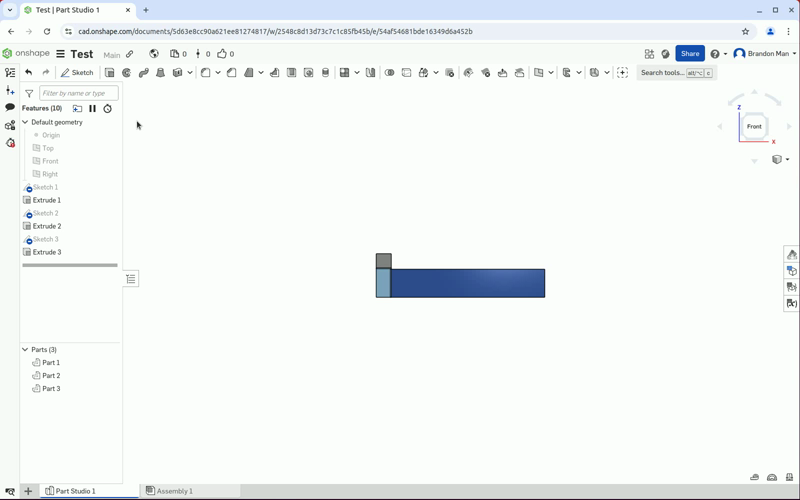
key(shift+h)
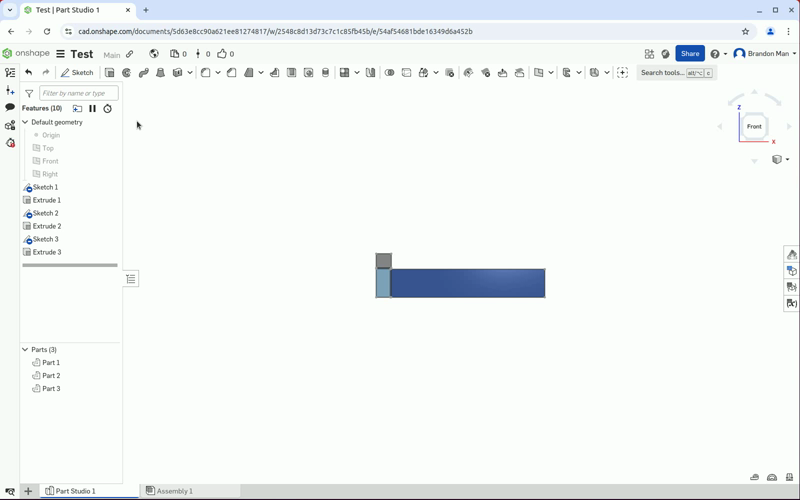
key(shift+7)
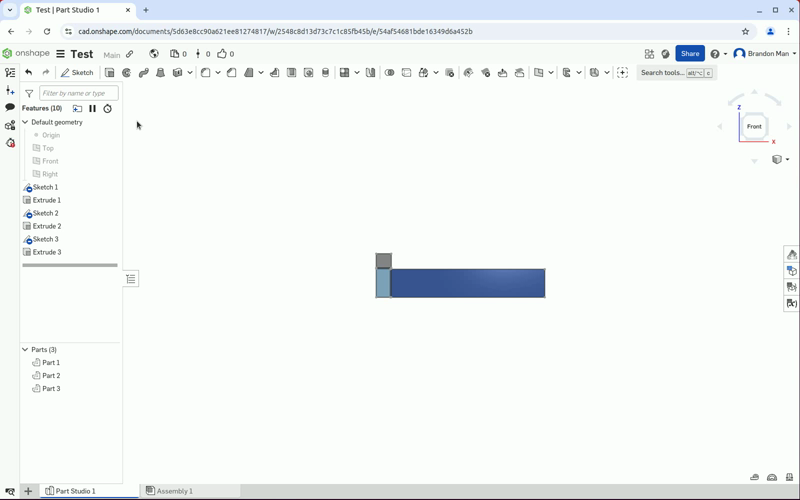
key(left, 2)
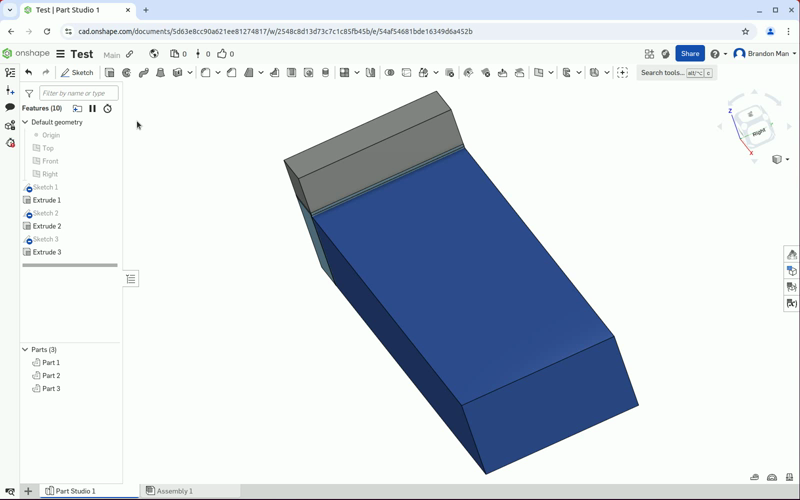
key(down, 2)
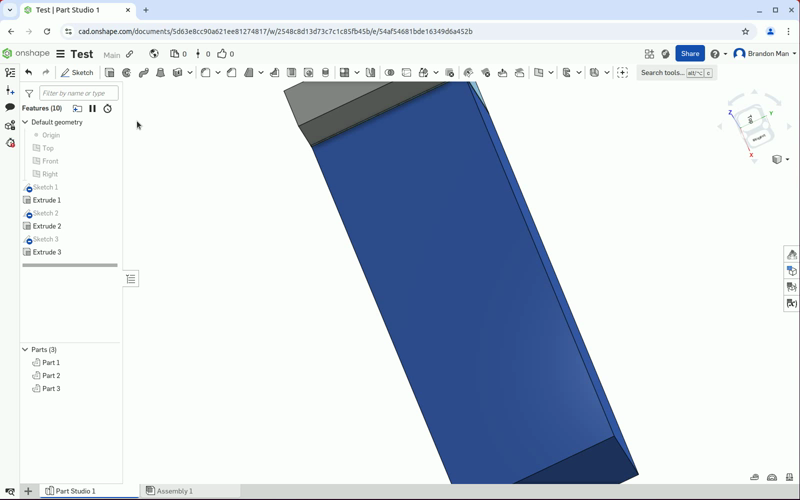
key(up, 2)
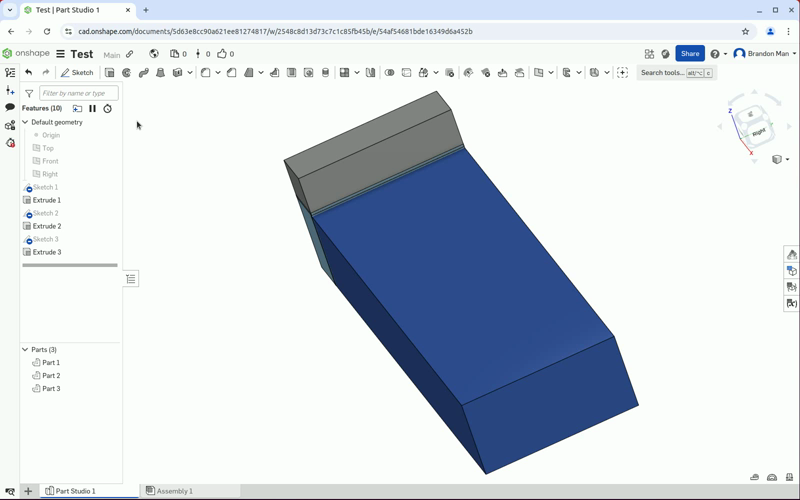
key(right, 2)
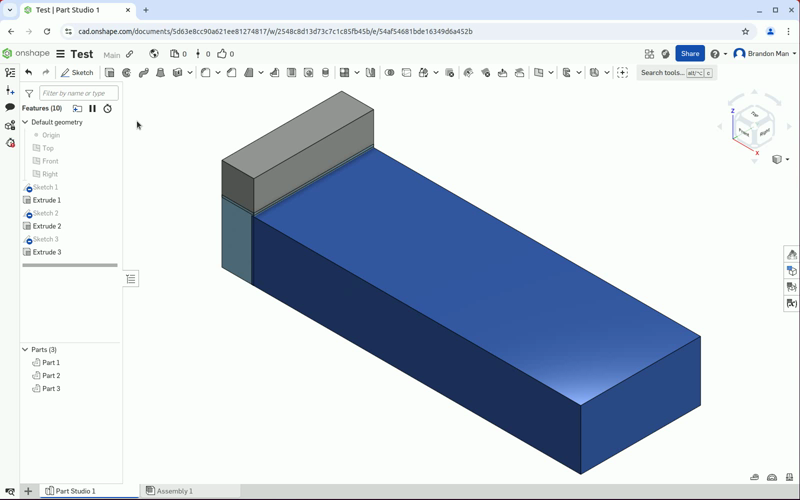
mouse_move(73, 189)
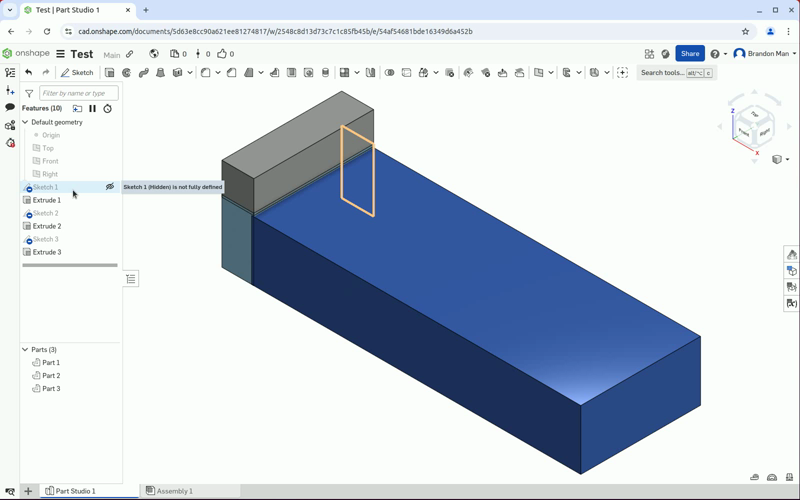
click(73, 189)